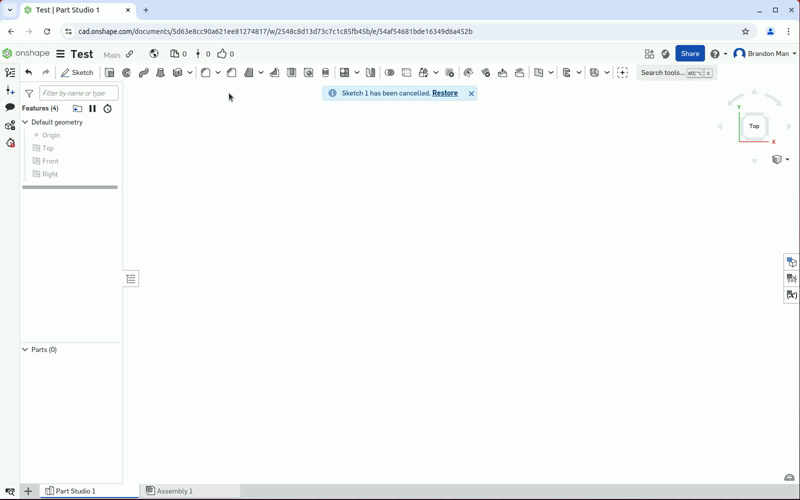
key(shift+h)
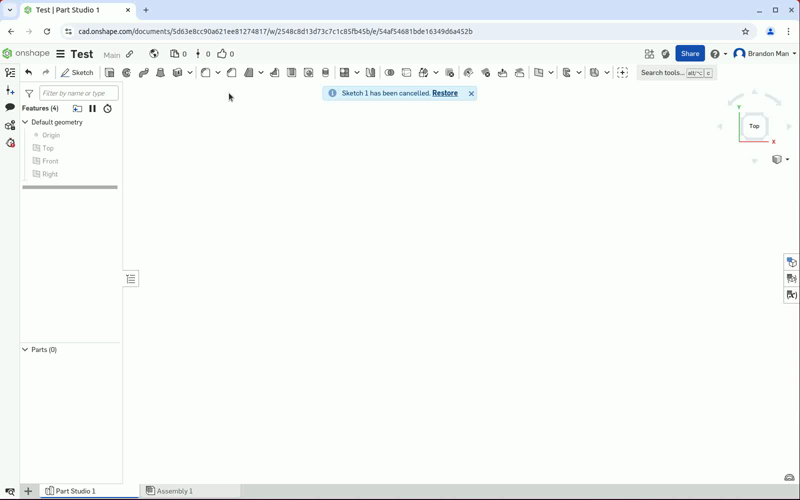
key(shift+s)
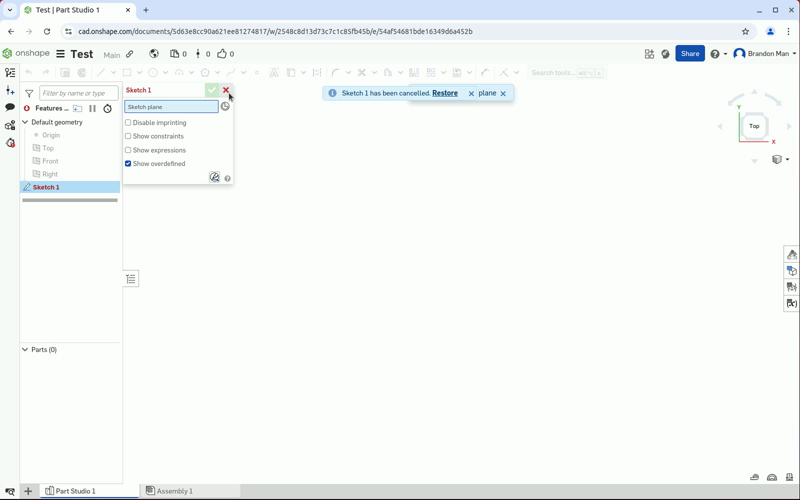
mouse_move(73, 150)
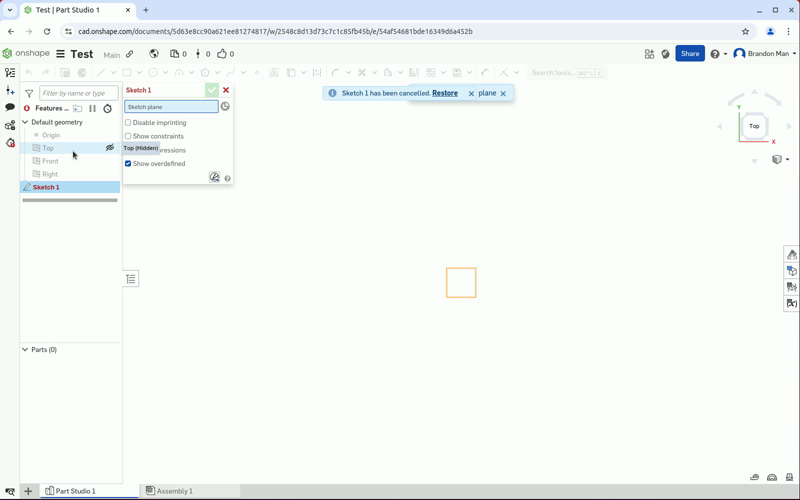
click(73, 150)
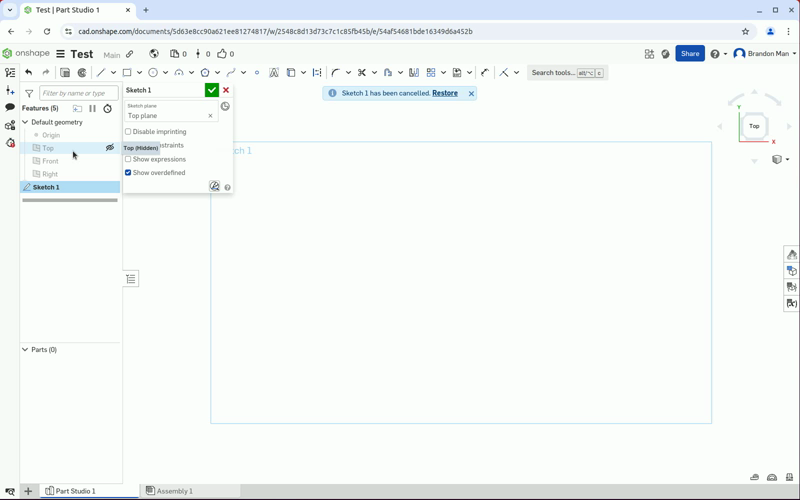
mouse_move(73, 352)
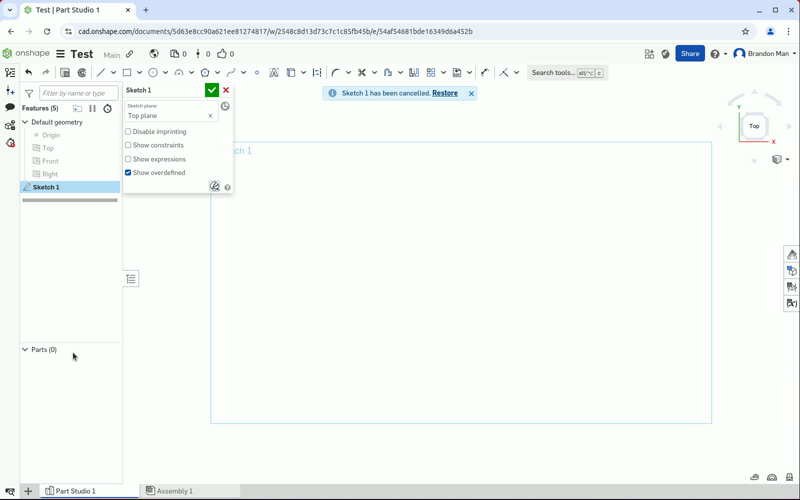
key(y)
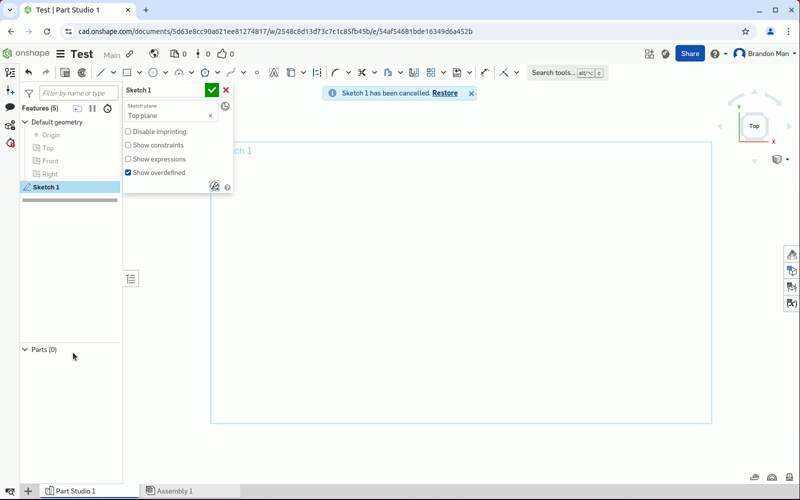
key(c)
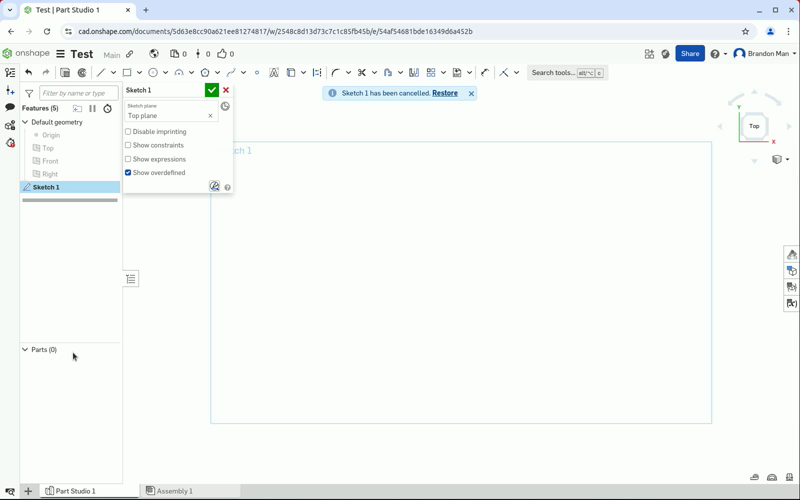
key_down(shift)
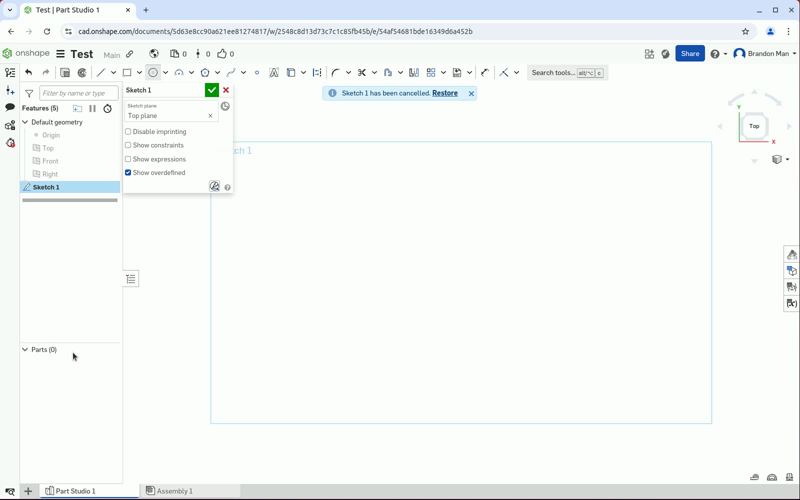
mouse_move(461, 282)
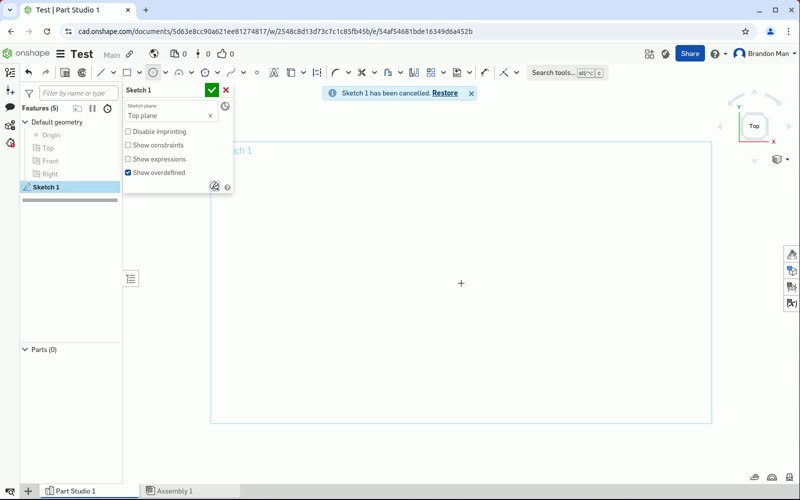
click(461, 282)
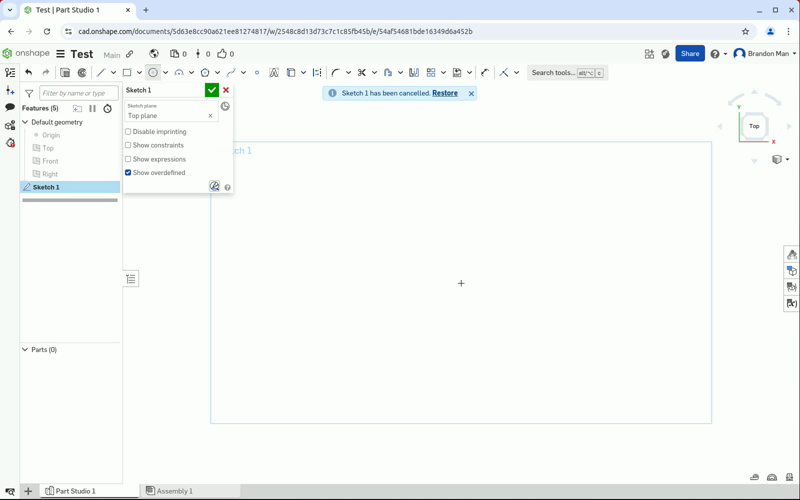
key_up(shift)
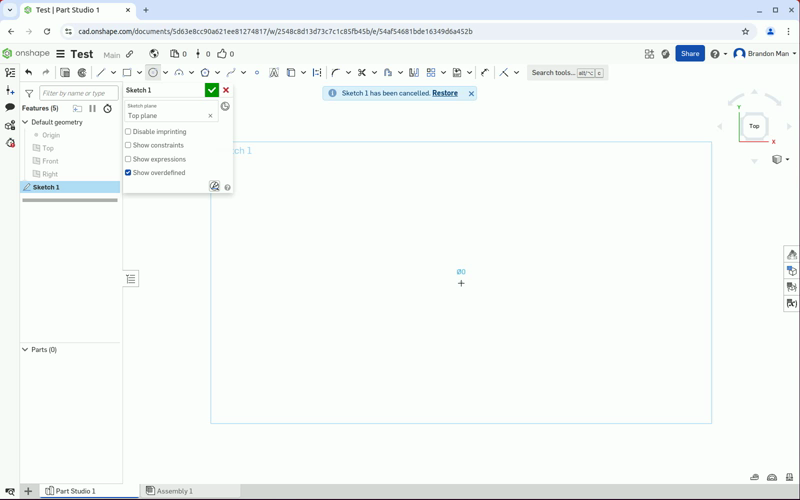
mouse_move(503, 282)
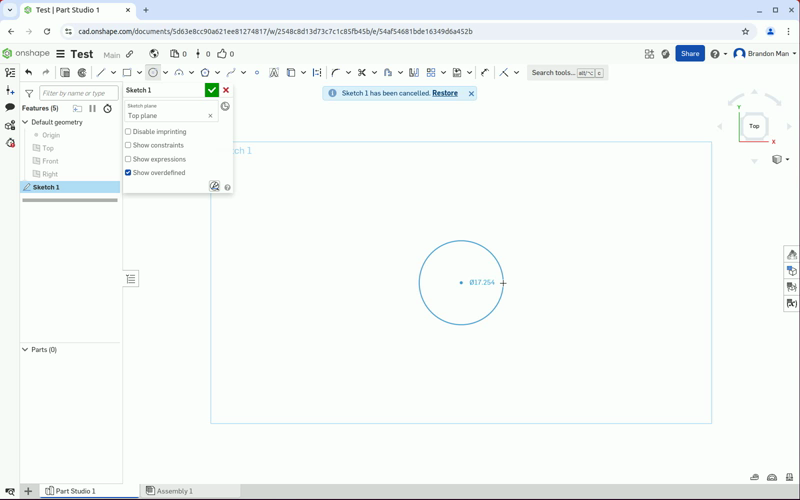
click(503, 282)
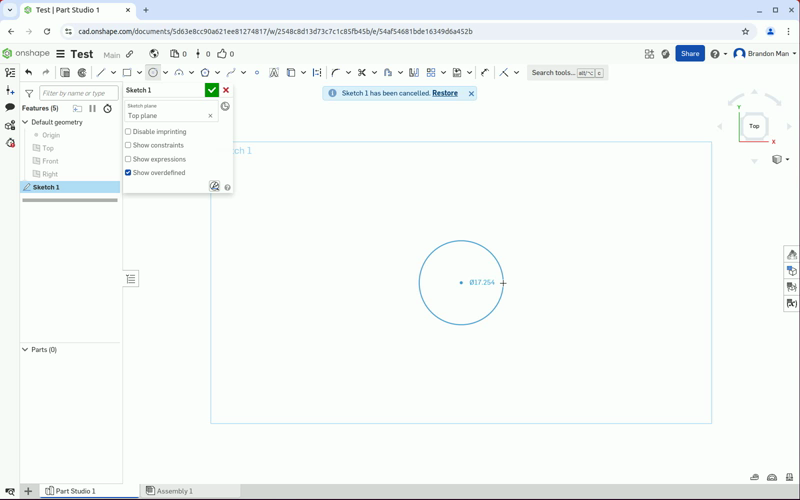
key(esc)
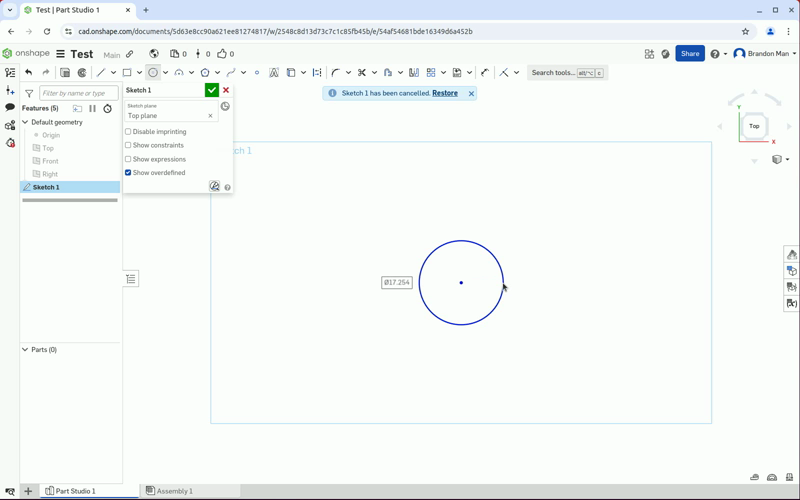
key(c)
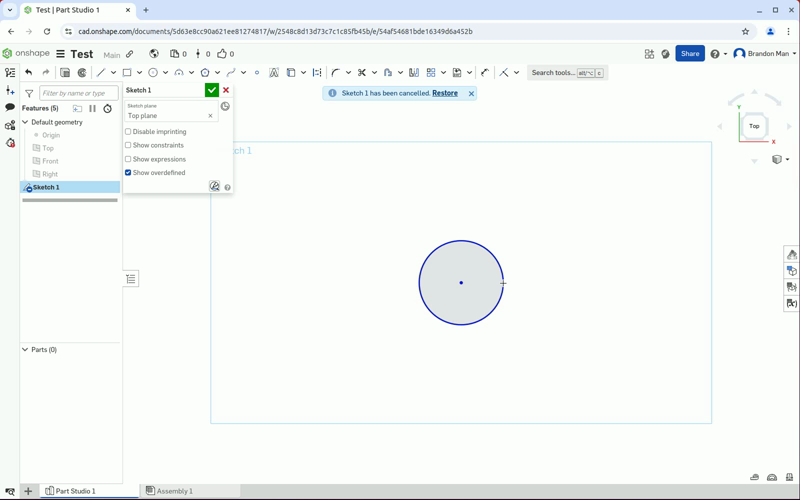
key_down(shift)
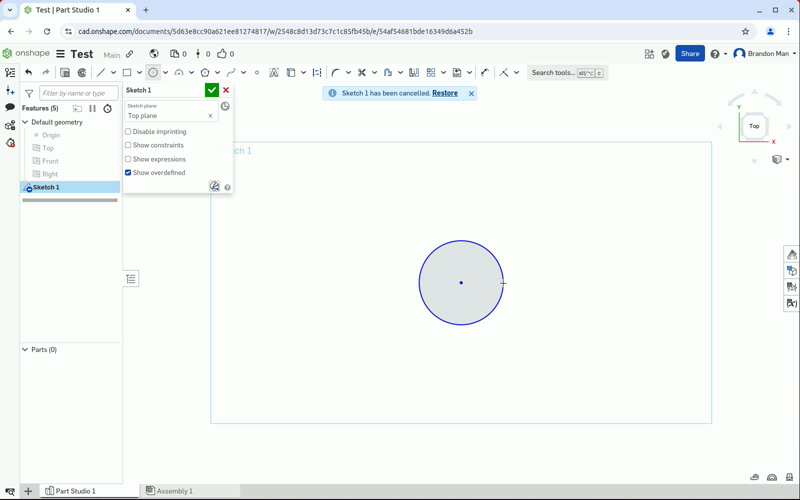
mouse_move(461, 282)
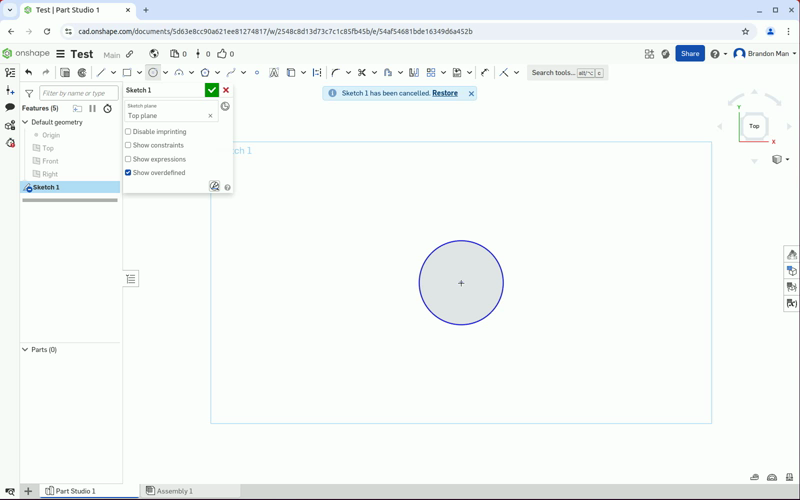
click(461, 282)
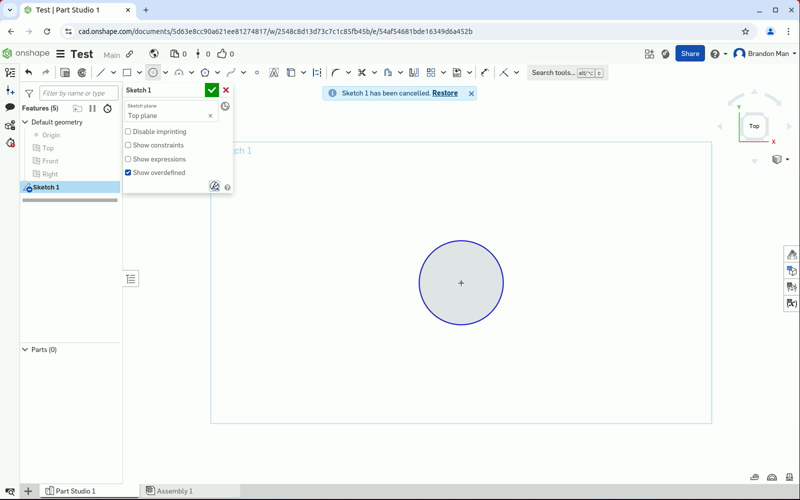
key_up(shift)
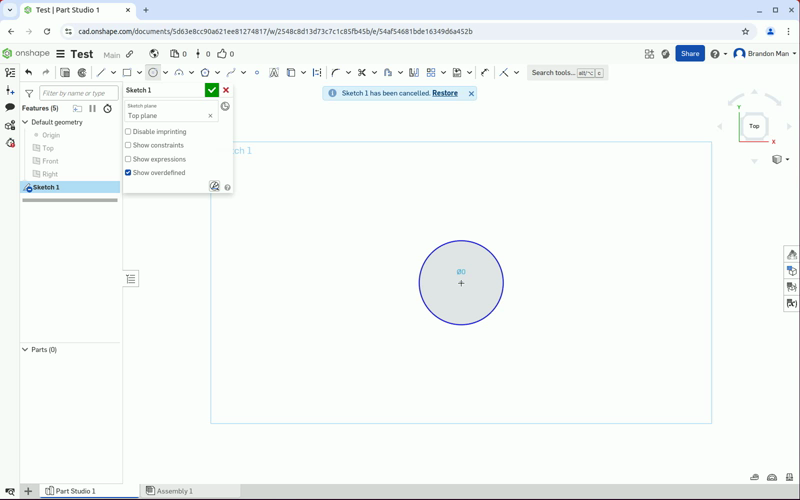
mouse_move(489, 282)
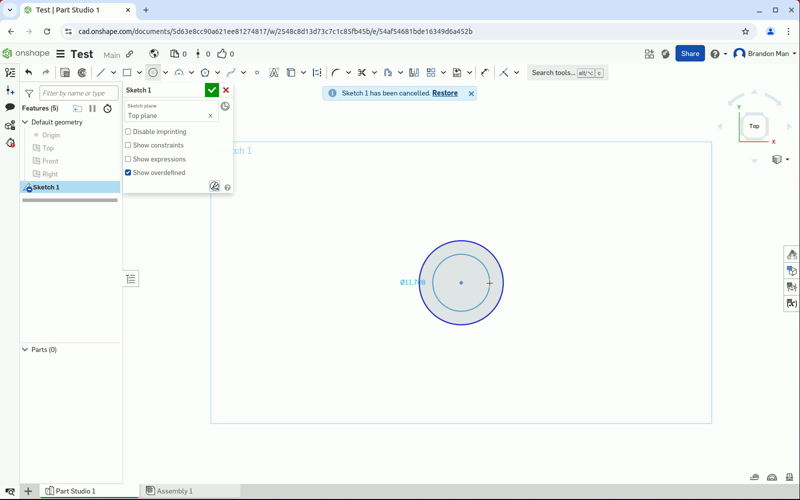
click(489, 282)
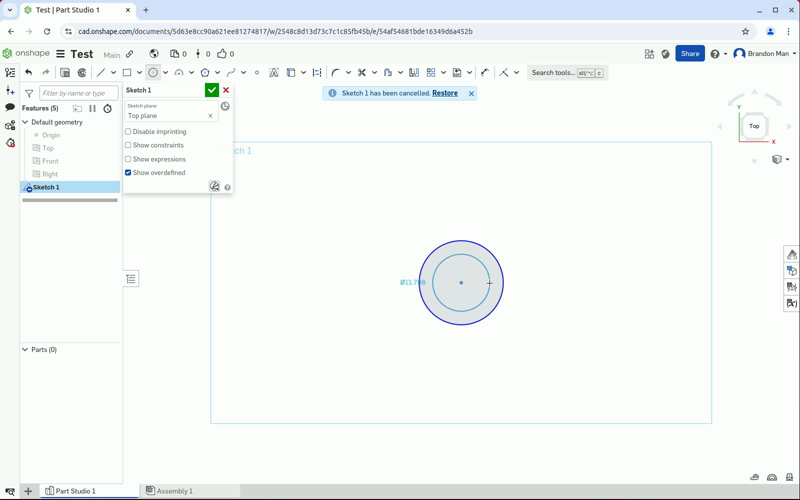
key(esc)
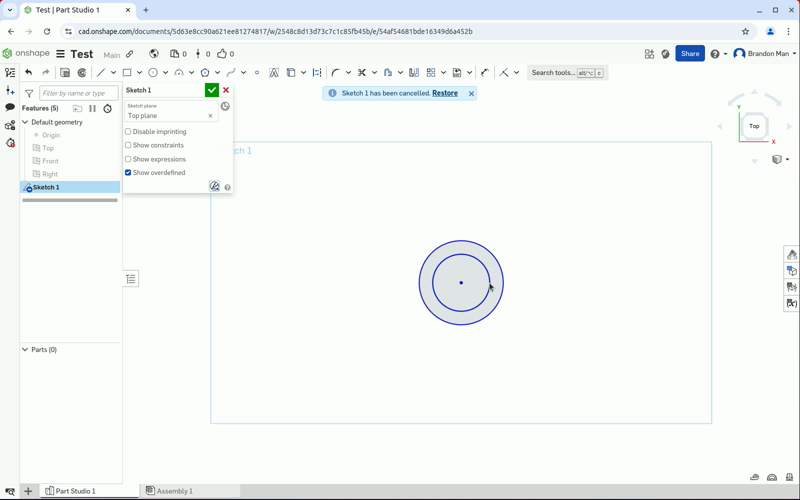
mouse_move(475, 317)
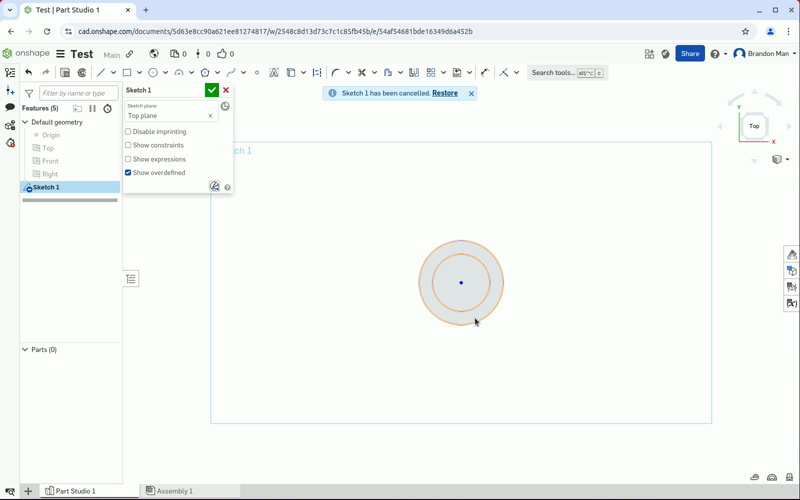
click(475, 317)
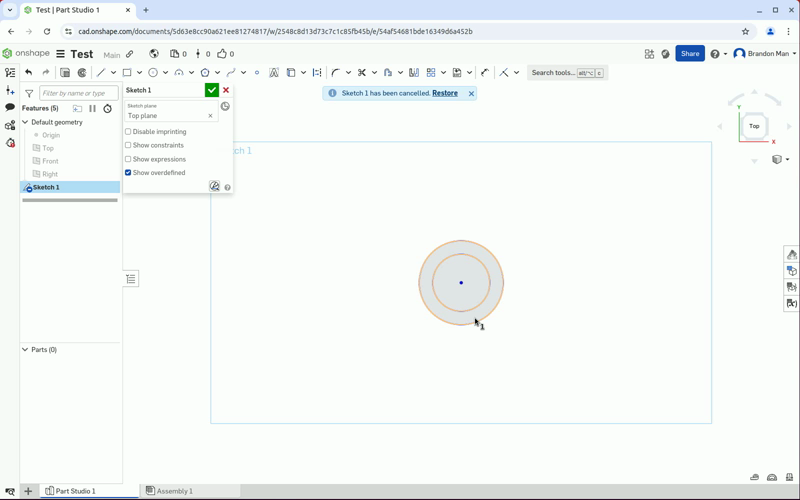
mouse_move(73, 352)
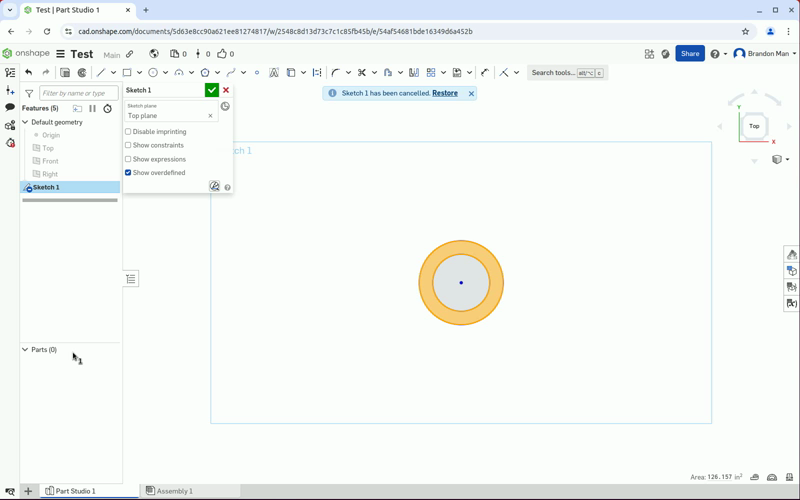
key(shift+y)
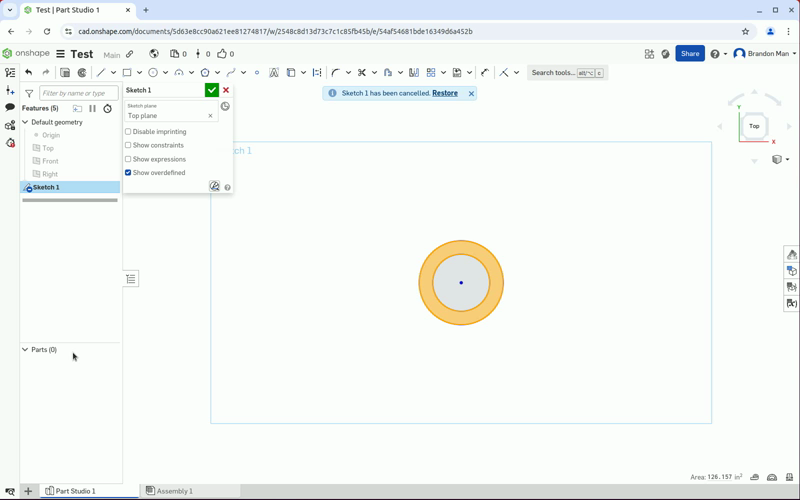
key(shift+e)
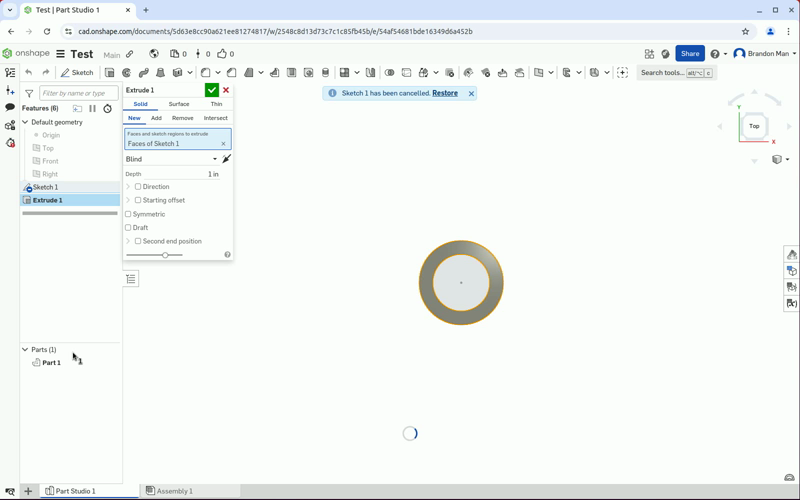
mouse_move(143, 106)
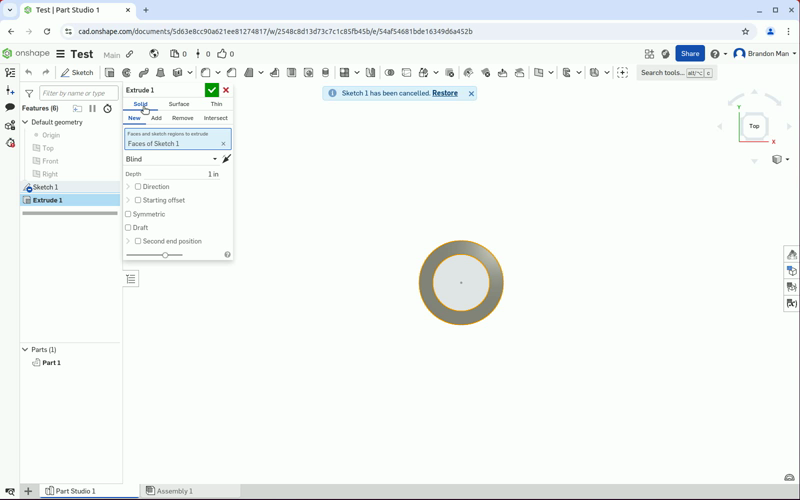
click(143, 106)
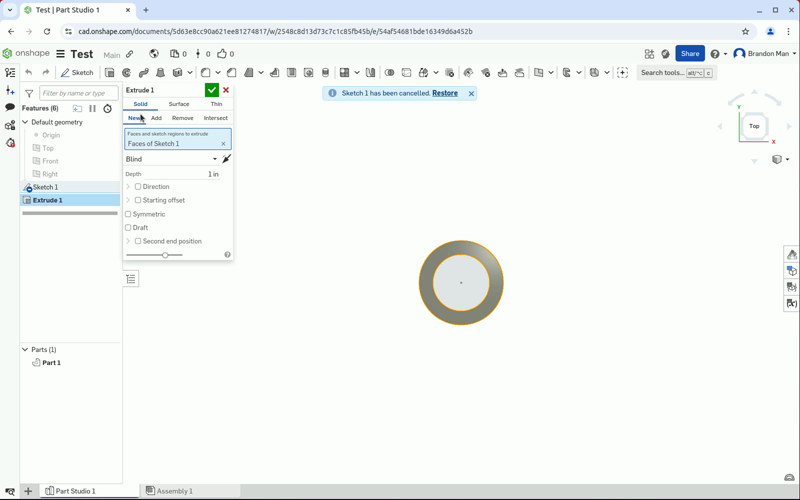
mouse_move(137, 120)
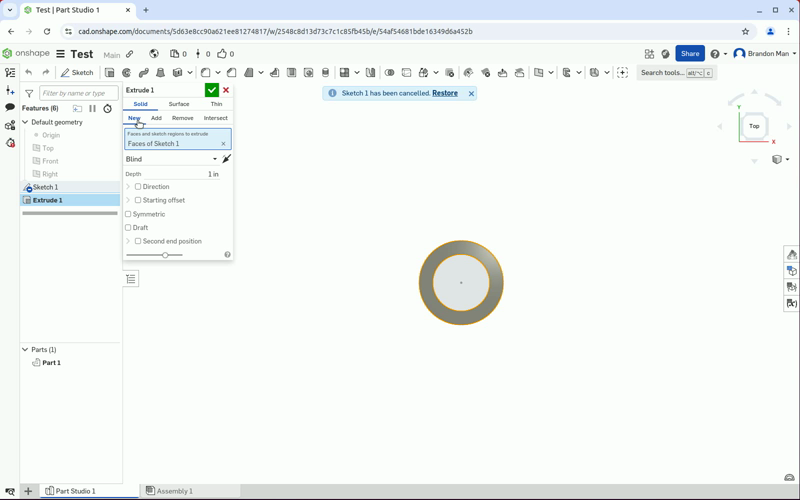
click(137, 120)
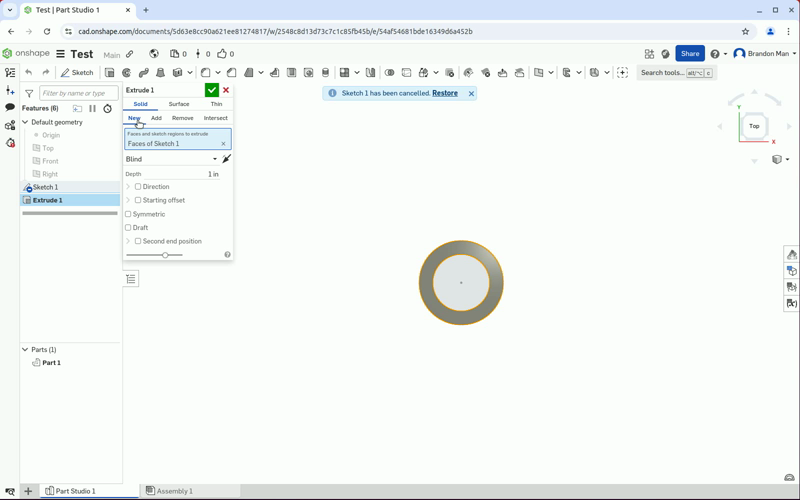
key(tab, 4)
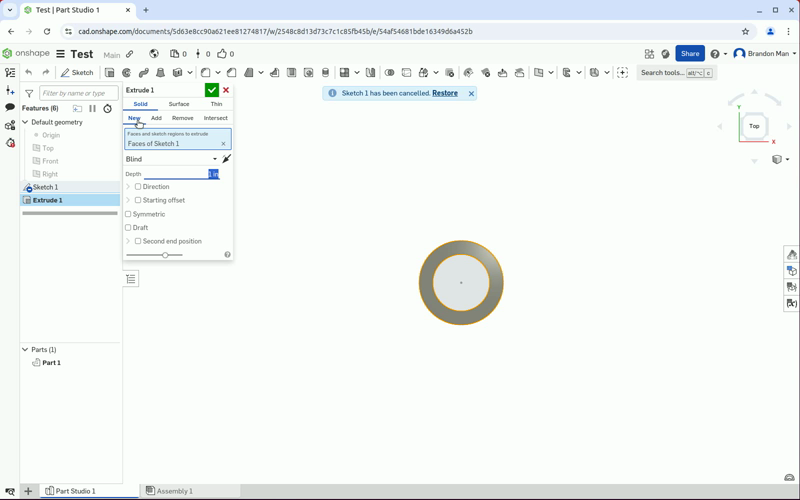
text(23.108)
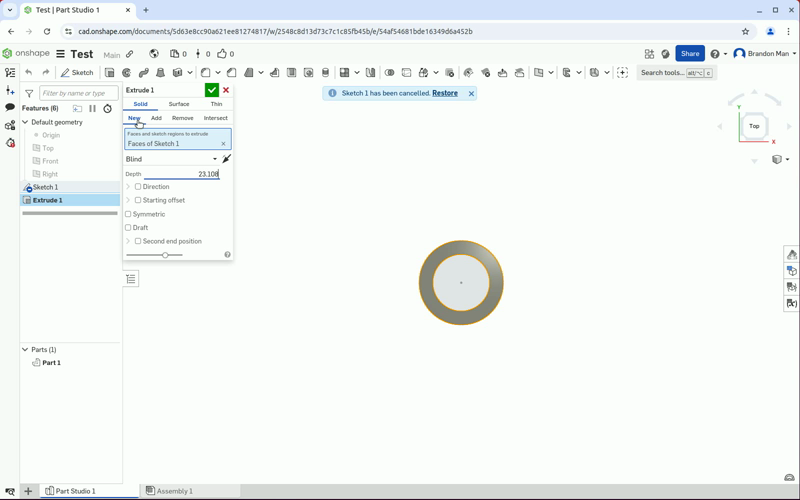
key(tab, 3)
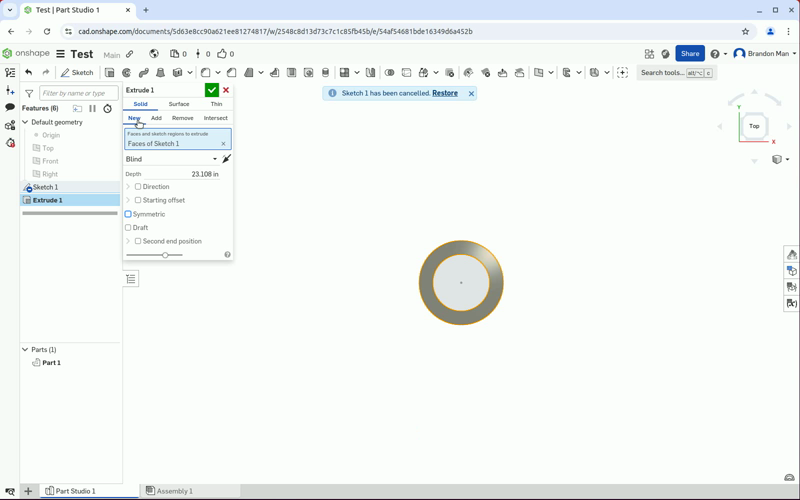
key(space)
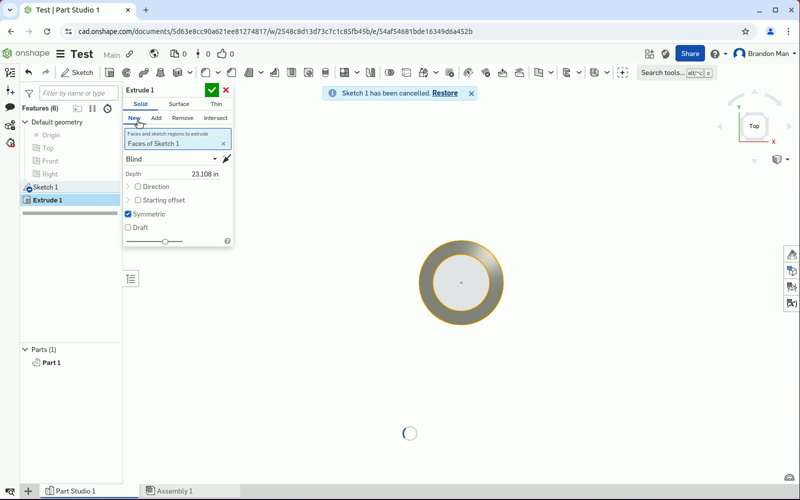
key(enter)
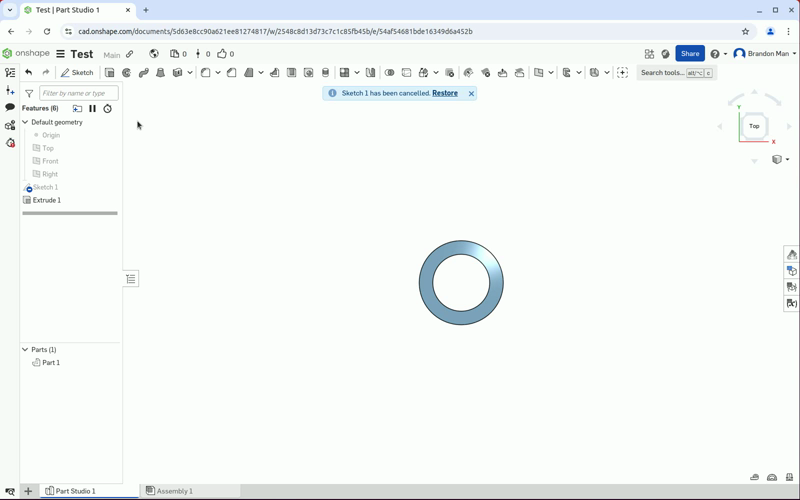
key(shift+h)
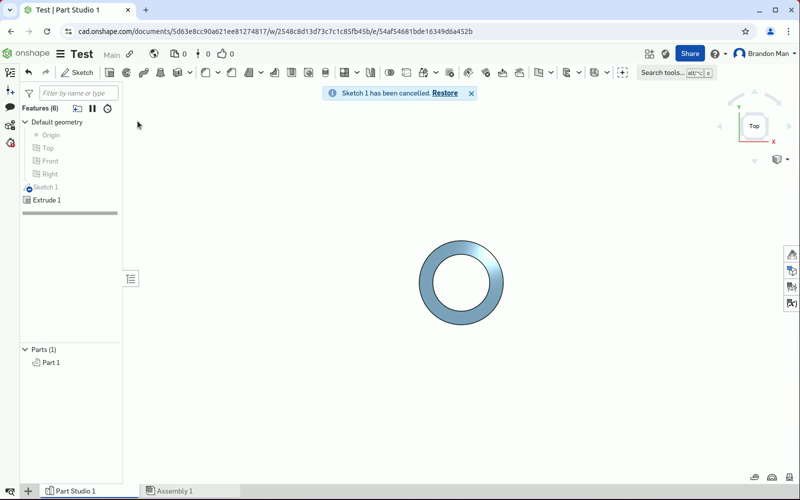
key(shift+h)
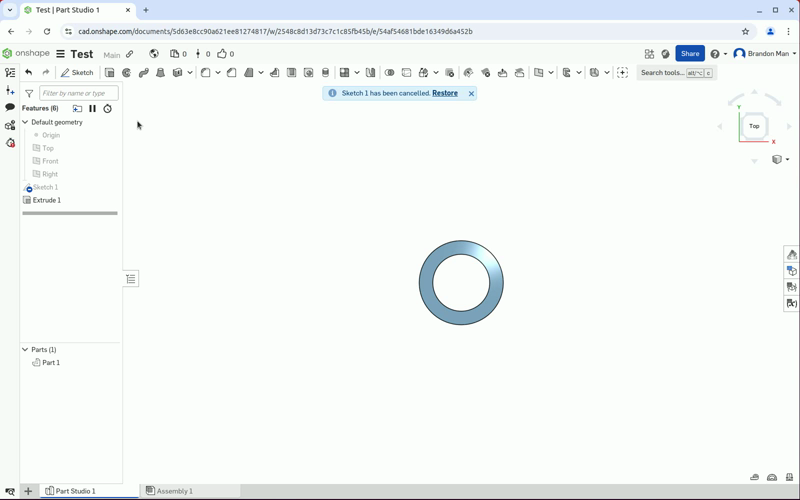
mouse_move(73, 189)
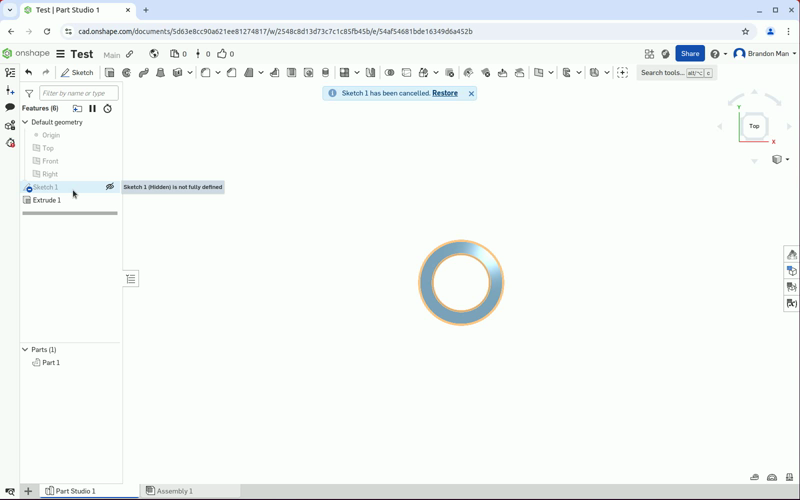
click(73, 189)
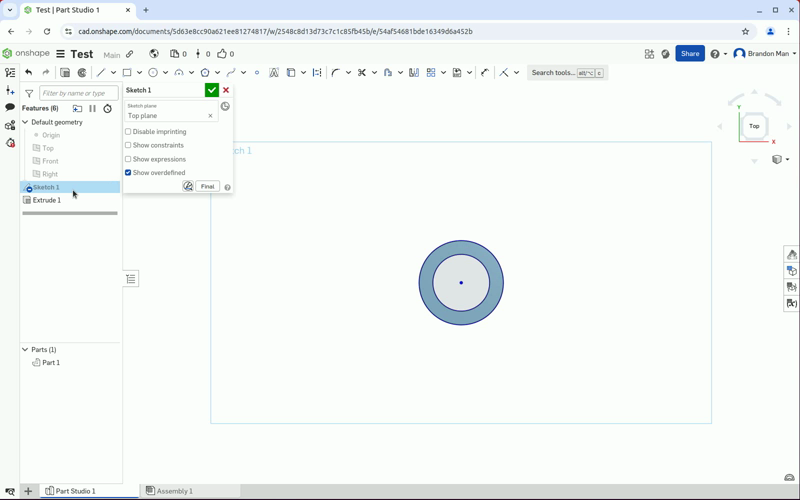
mouse_move(229, 92)
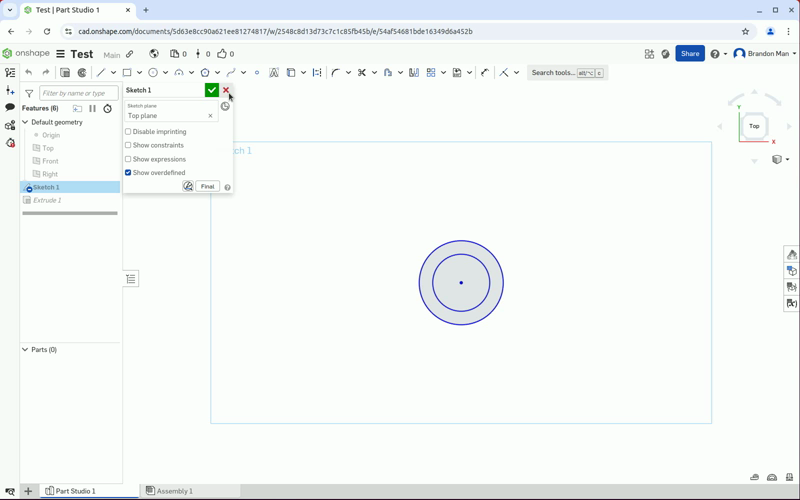
click(229, 92)
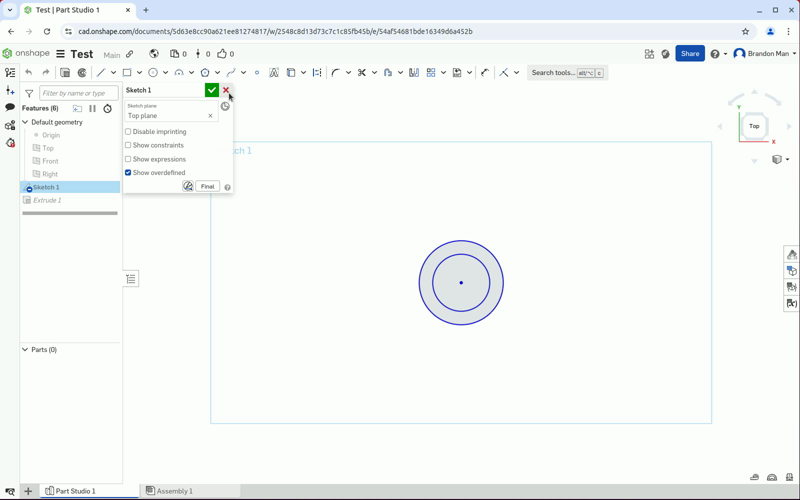
key(shift+s)
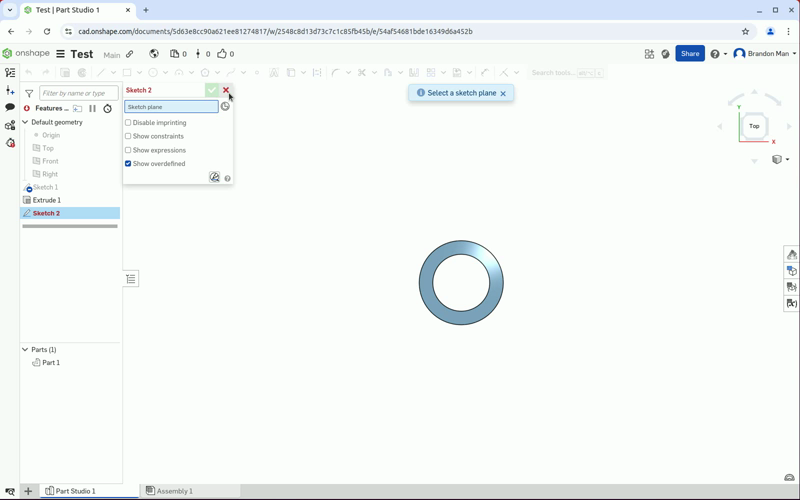
mouse_move(73, 150)
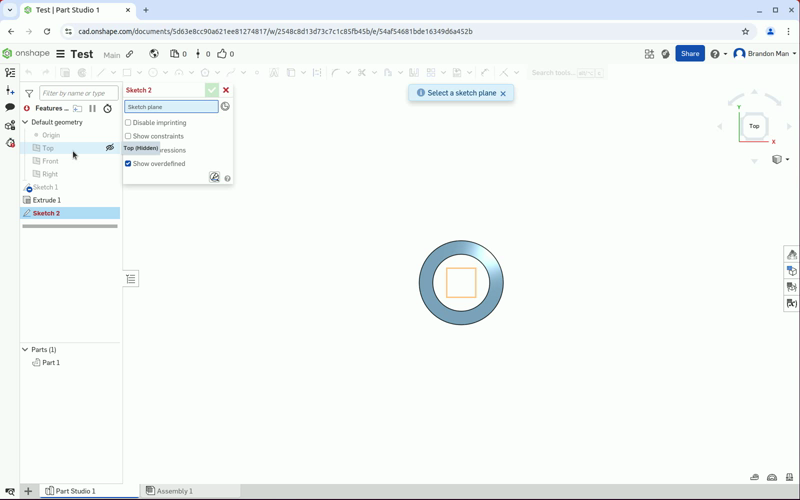
click(73, 150)
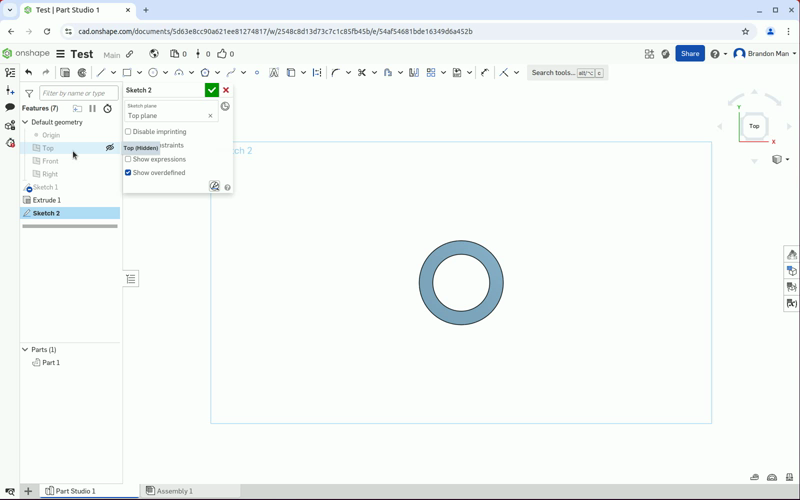
mouse_move(73, 352)
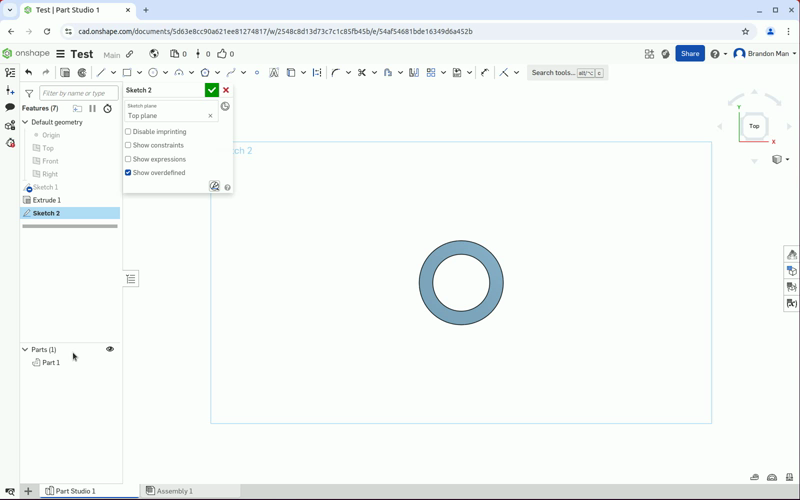
key(y)
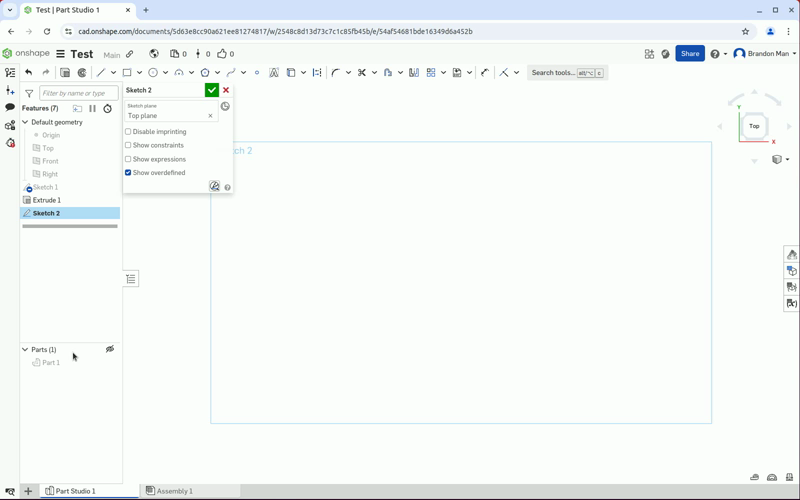
key(l)
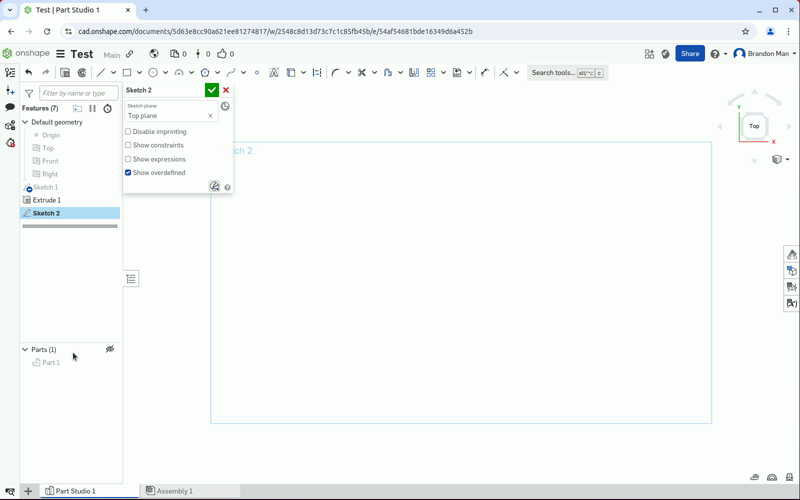
key_down(shift)
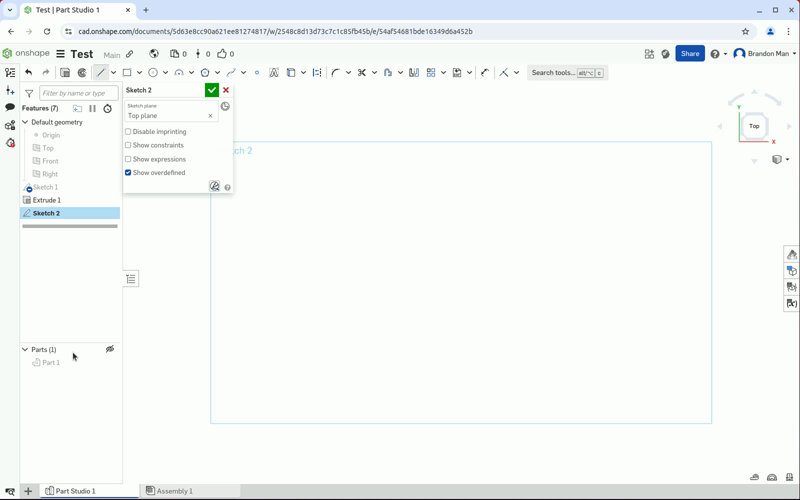
mouse_move(460, 325)
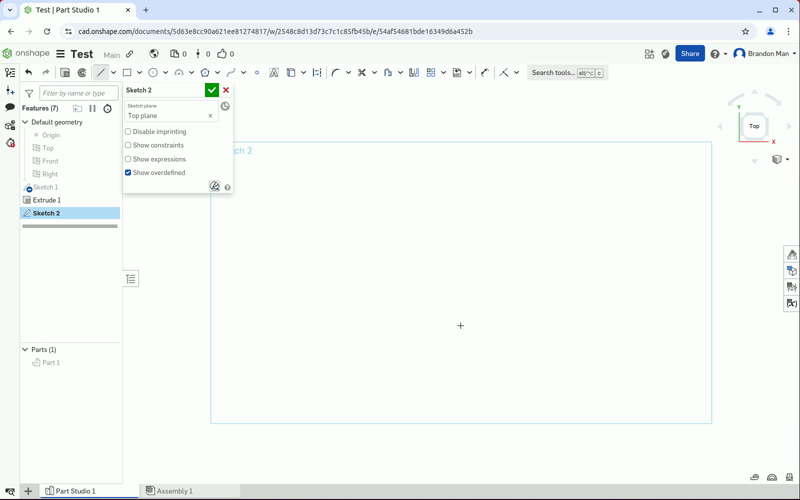
click(460, 325)
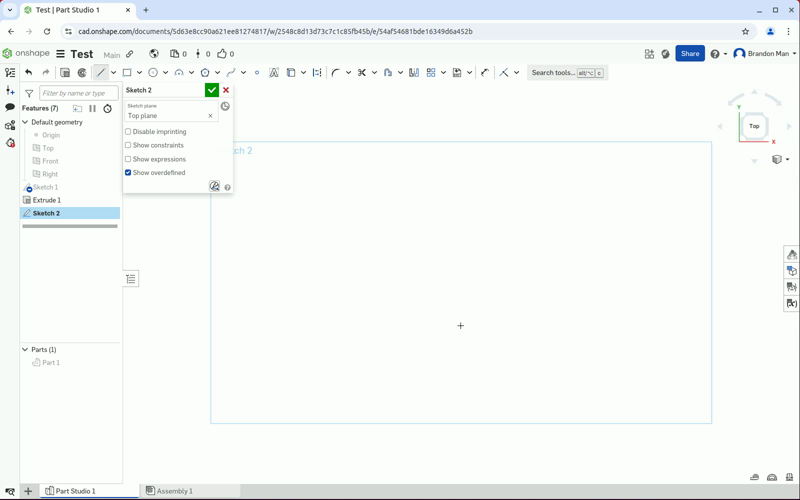
key_up(shift)
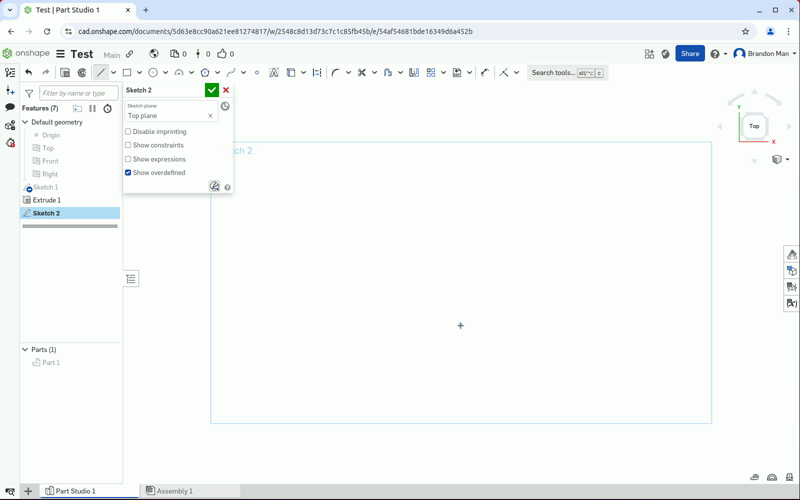
key_down(shift)
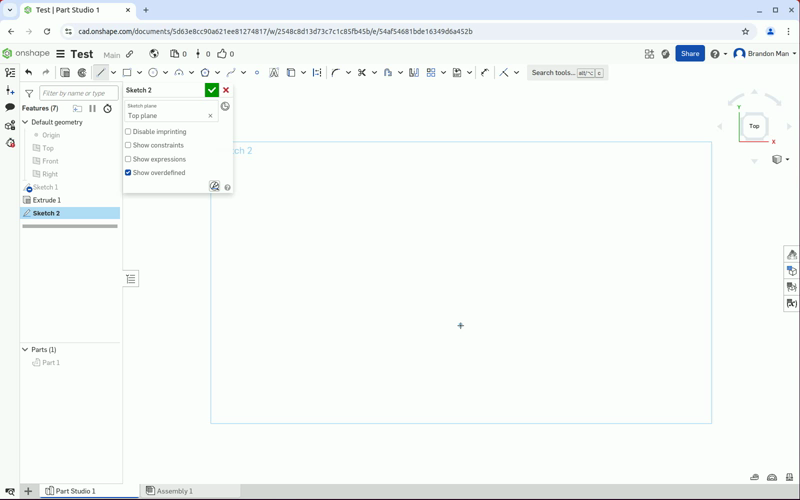
mouse_move(490, 325)
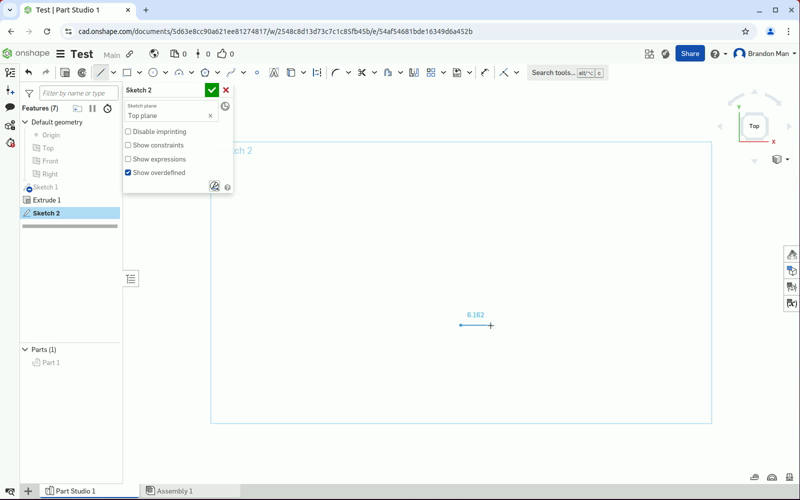
mouse_move(516, 325)
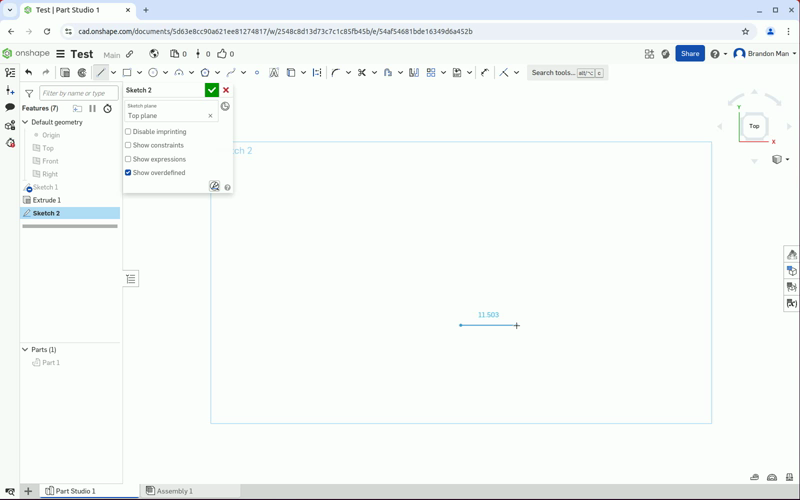
click(516, 325)
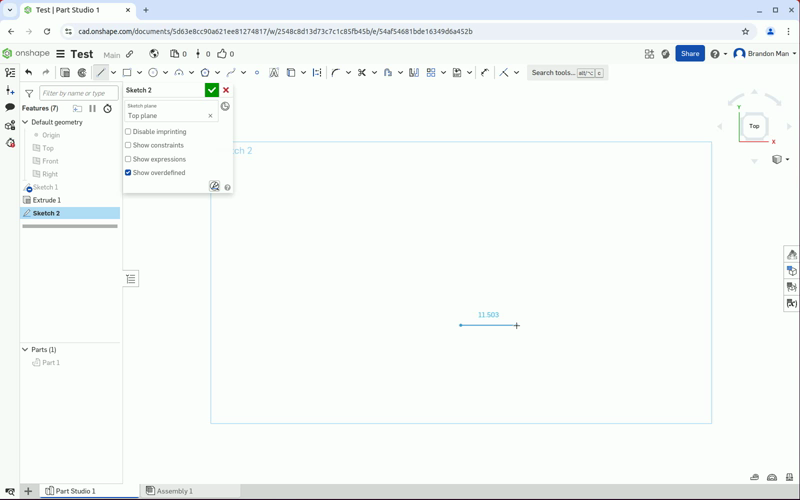
key_up(shift)
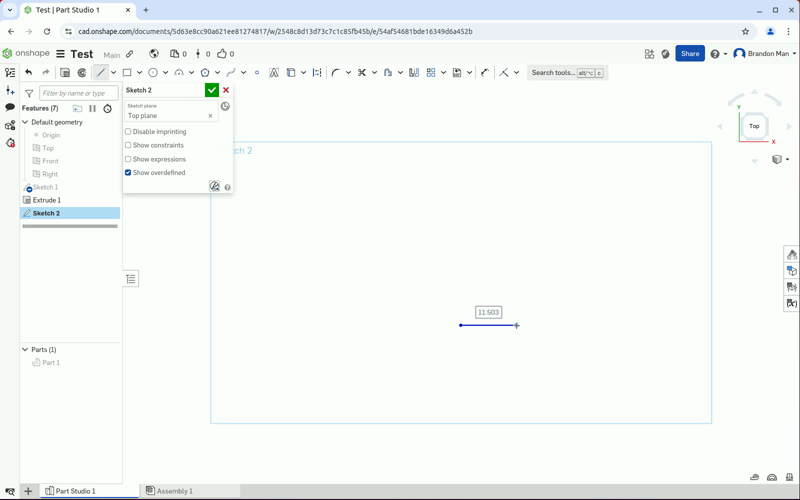
key_down(shift)
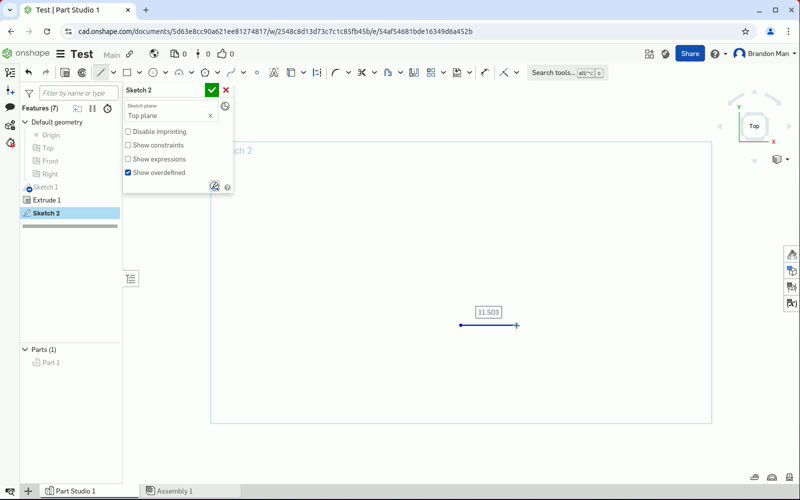
mouse_move(516, 240)
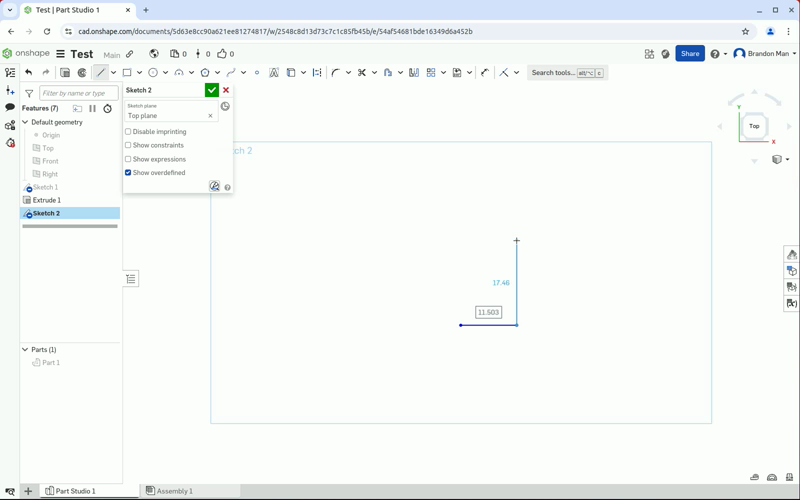
click(516, 240)
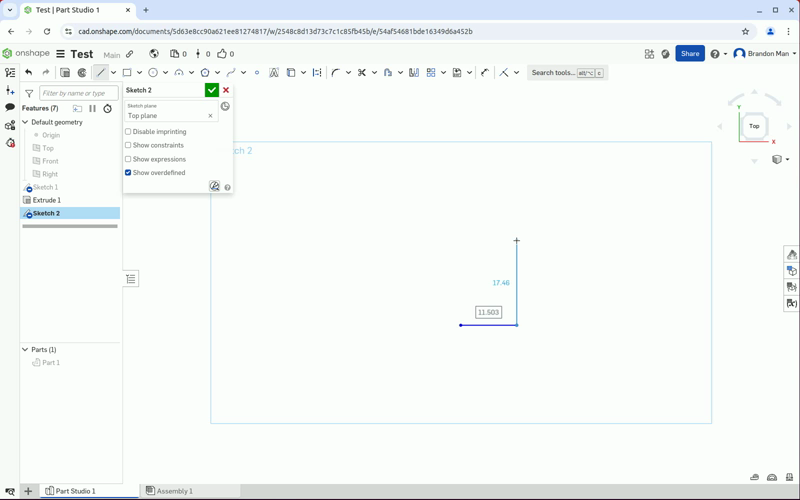
key_up(shift)
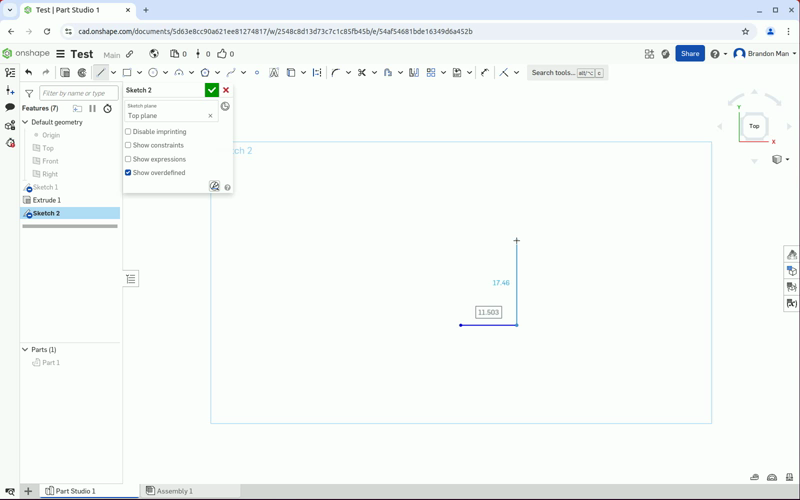
key_down(shift)
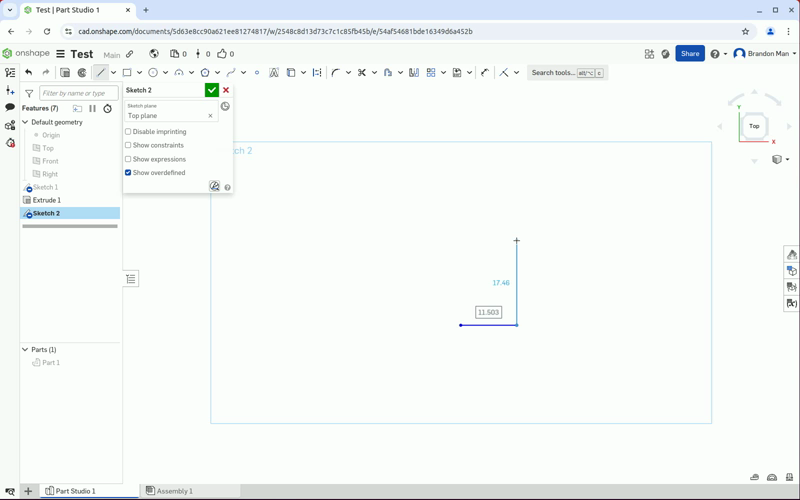
mouse_move(546, 240)
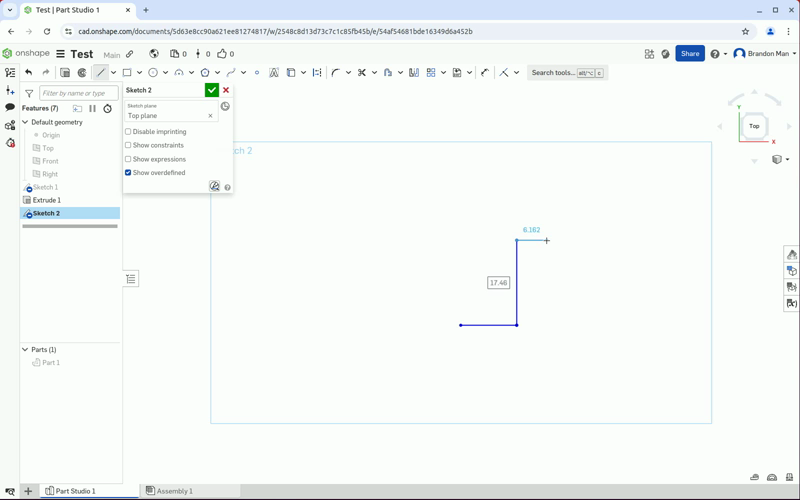
mouse_move(460, 240)
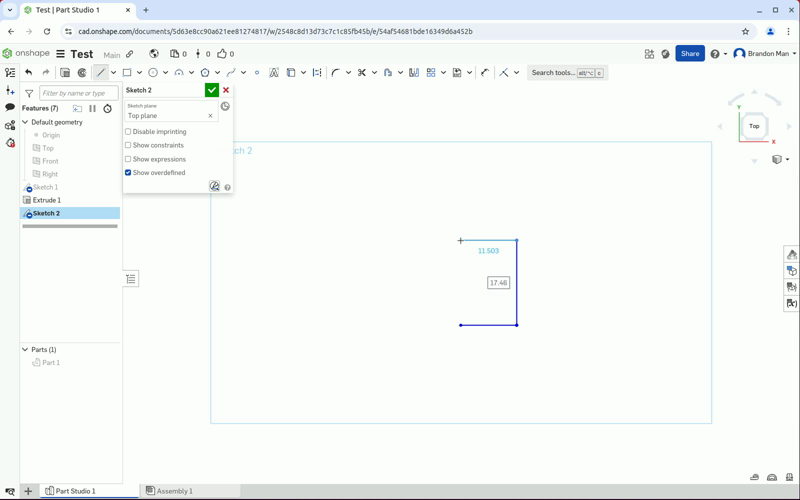
click(460, 240)
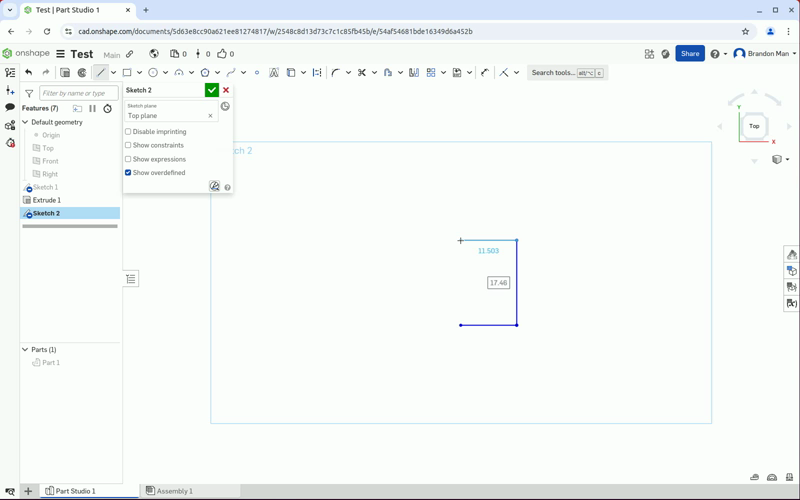
key_up(shift)
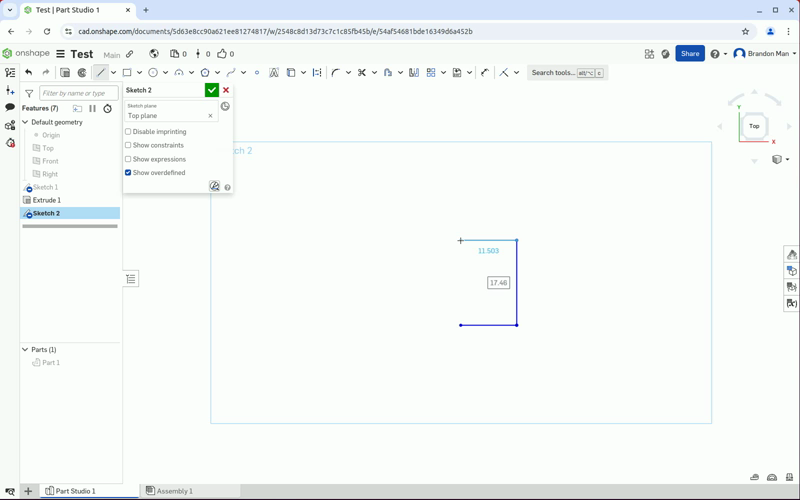
key(esc)
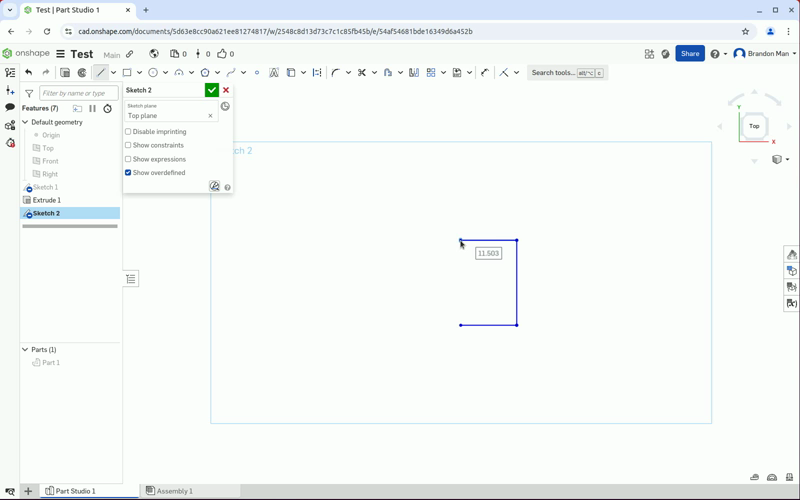
key(a)
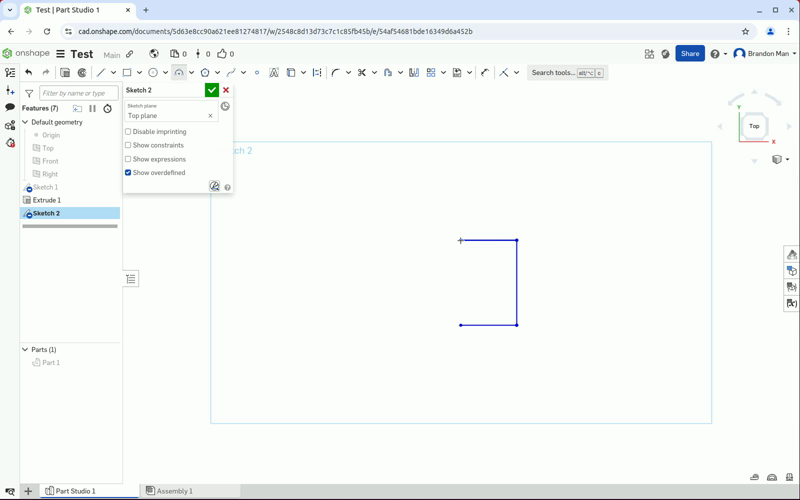
mouse_move(460, 240)
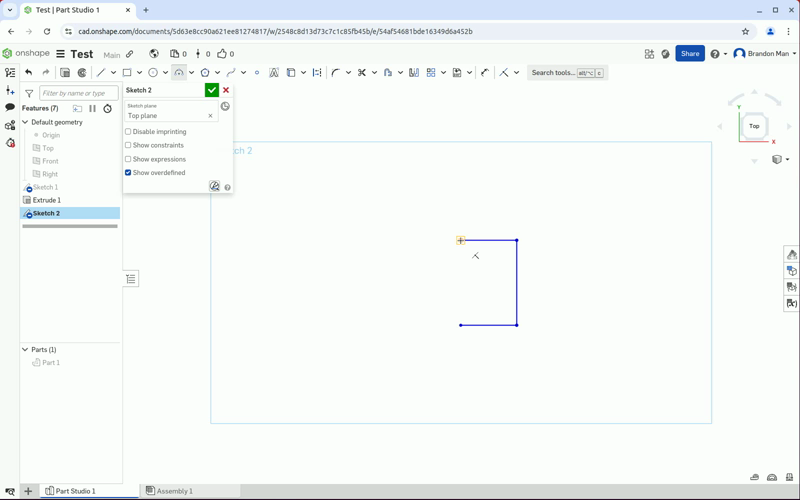
click(460, 240)
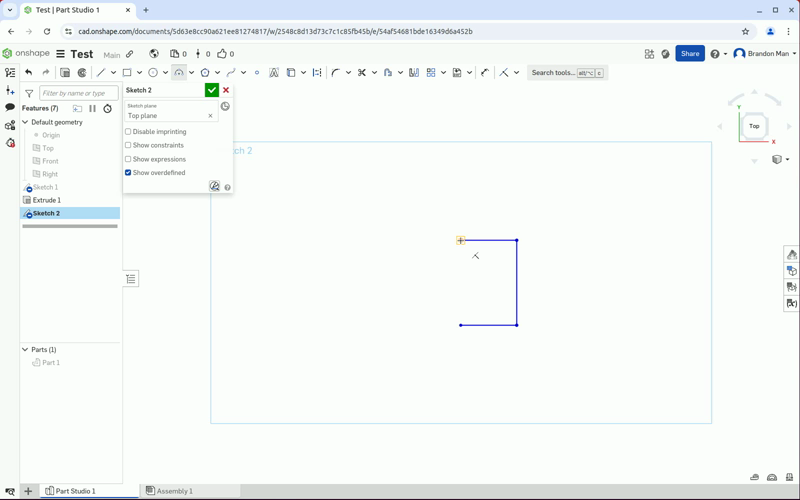
mouse_move(460, 325)
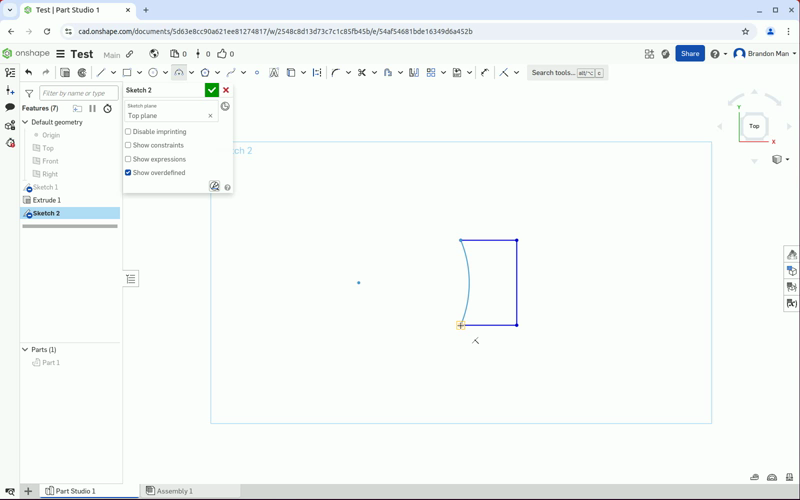
click(460, 325)
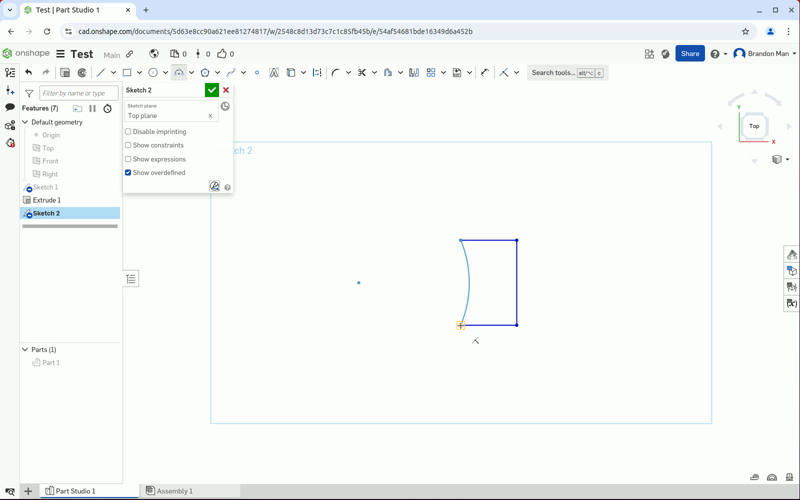
key_down(shift)
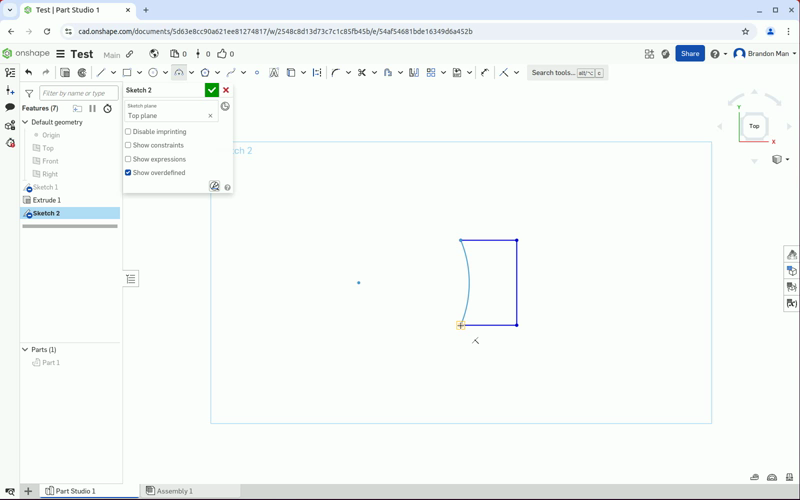
mouse_move(503, 282)
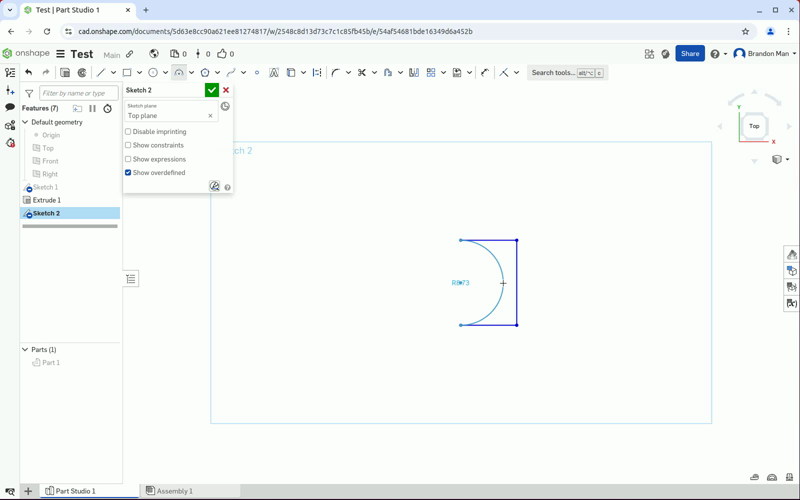
click(503, 282)
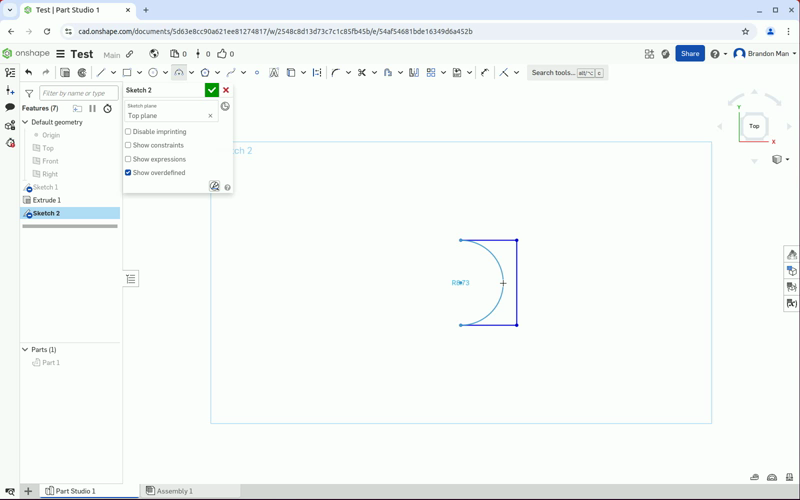
key_up(shift)
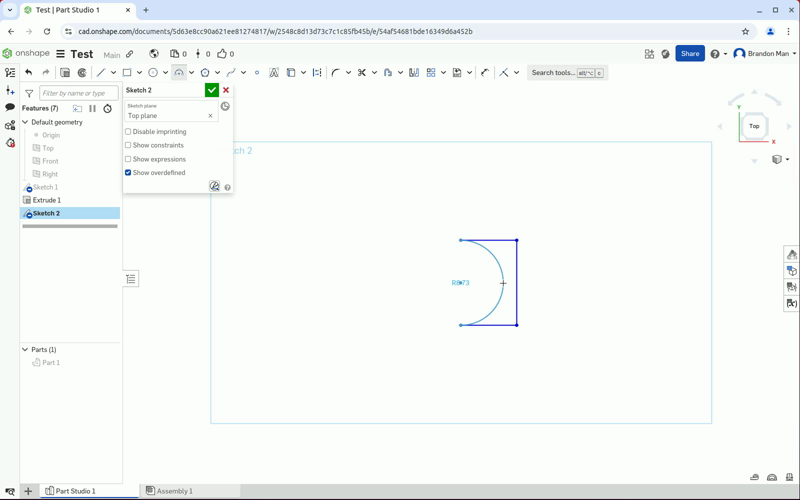
key(esc)
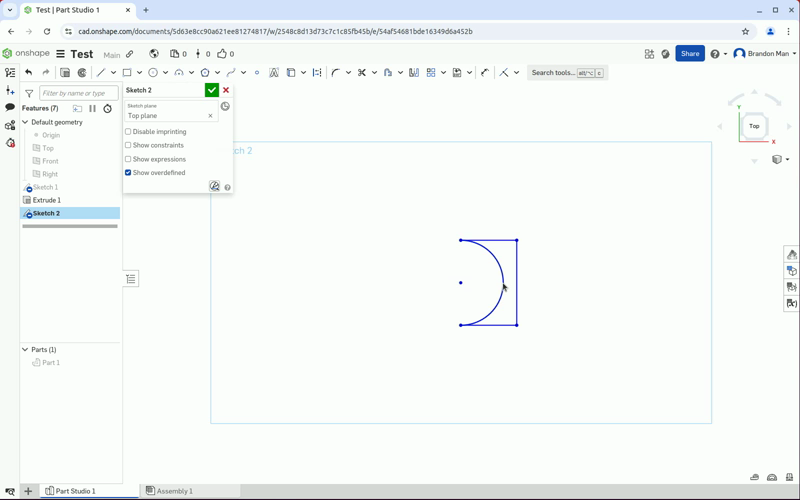
mouse_move(485, 269)
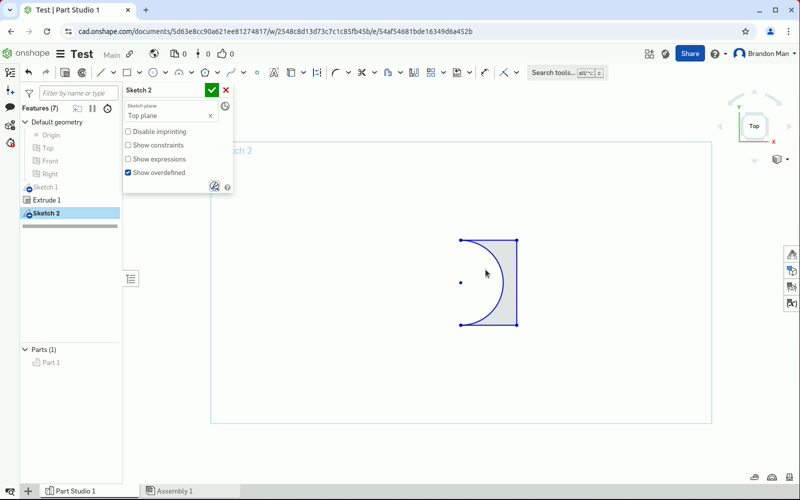
scroll(6)
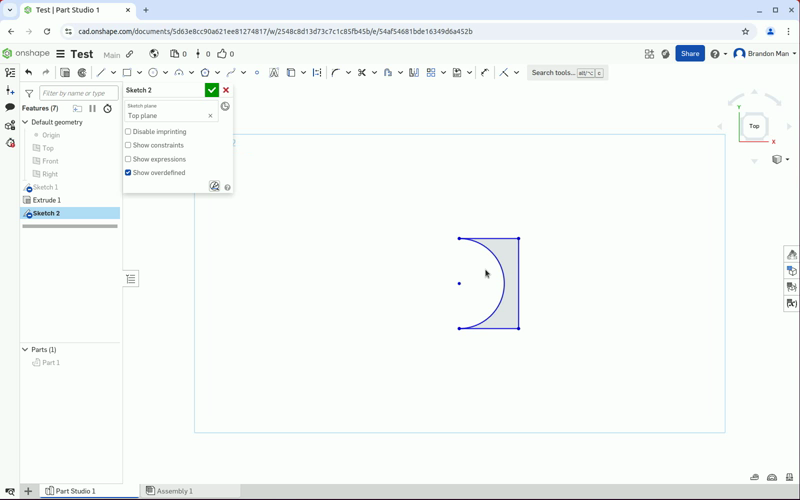
scroll(6)
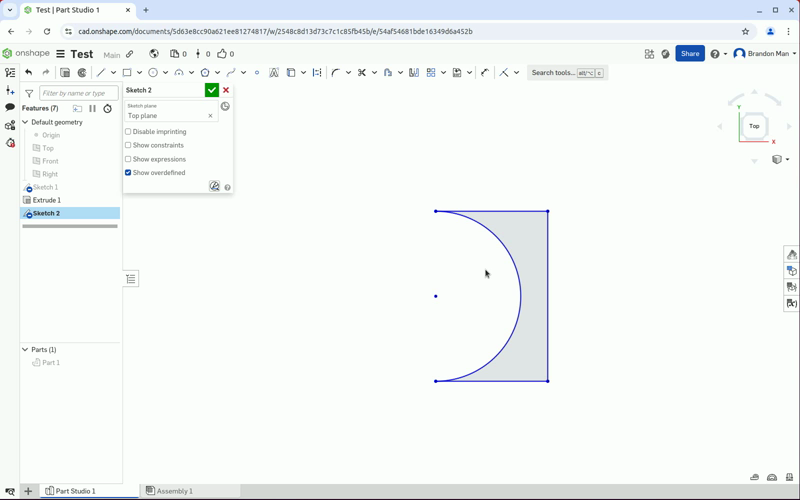
scroll(6)
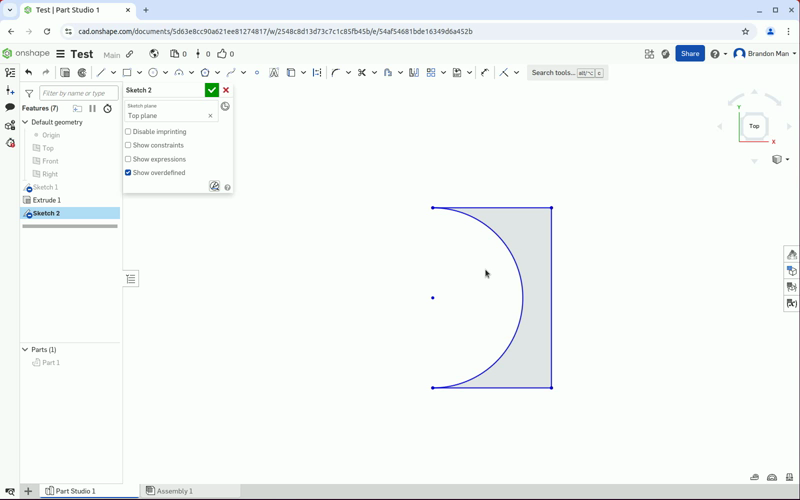
scroll(6)
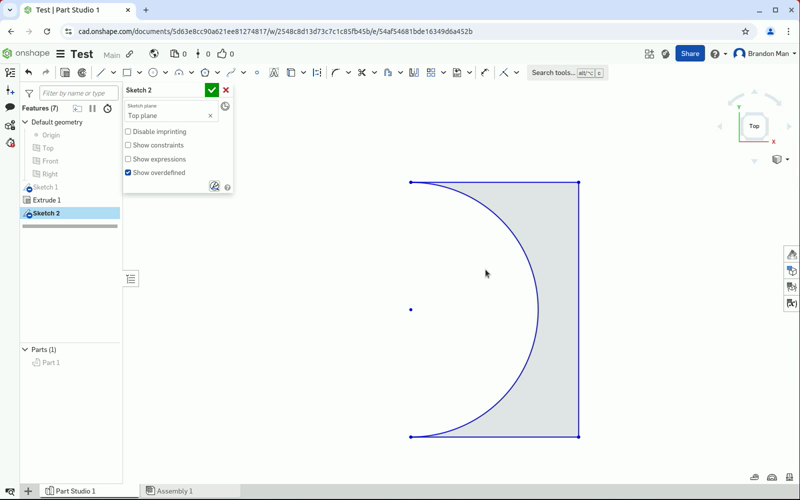
scroll(6)
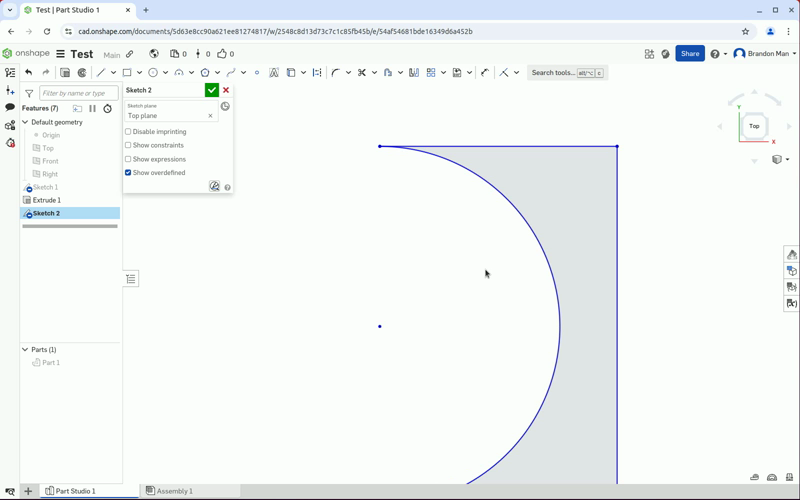
scroll(6)
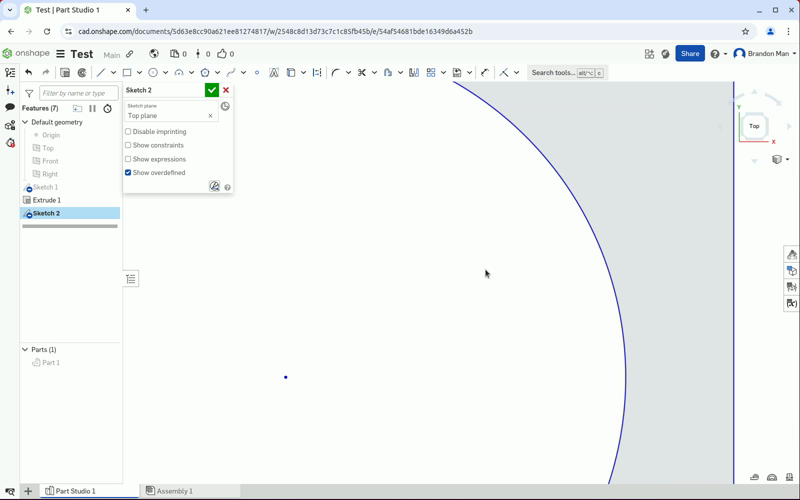
scroll(6)
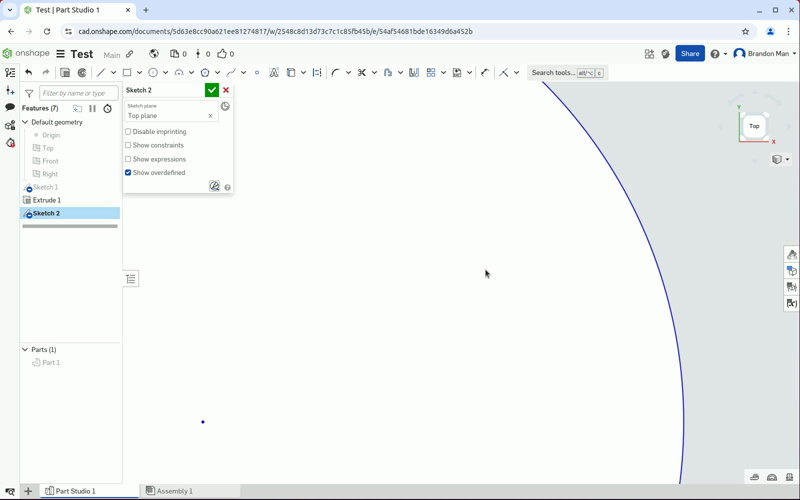
click(485, 269)
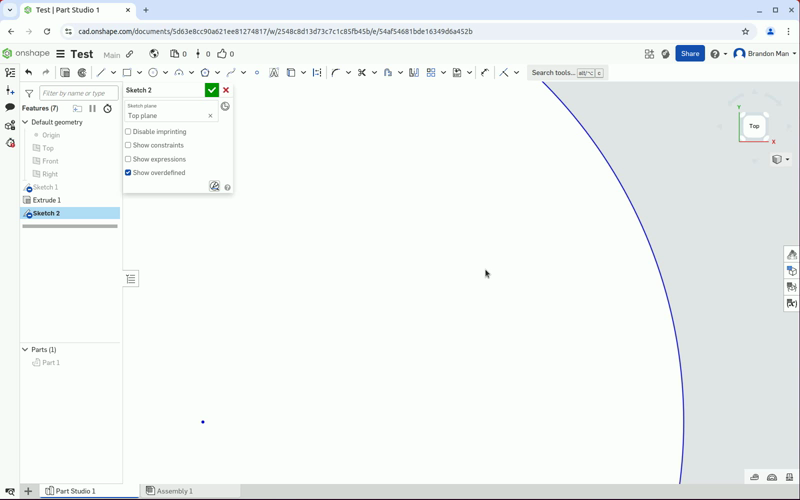
scroll(-6)
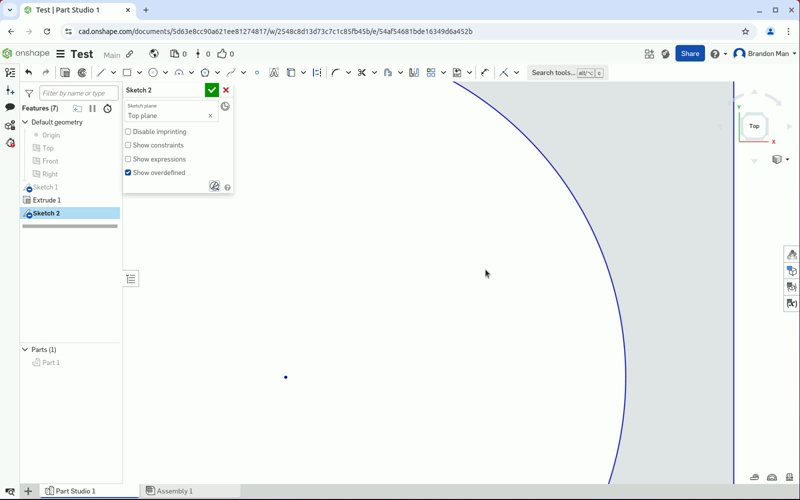
scroll(-6)
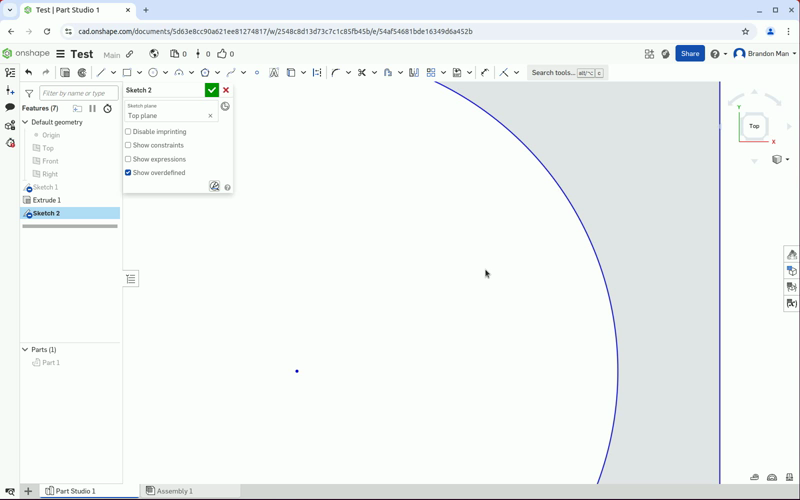
scroll(-6)
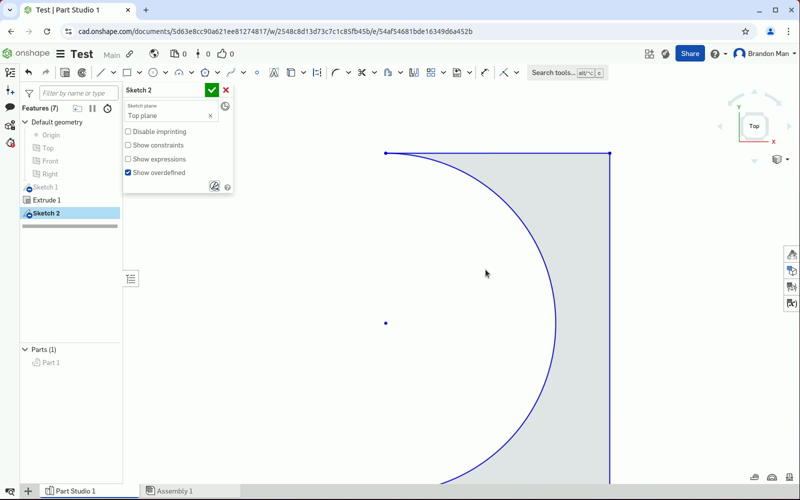
scroll(-6)
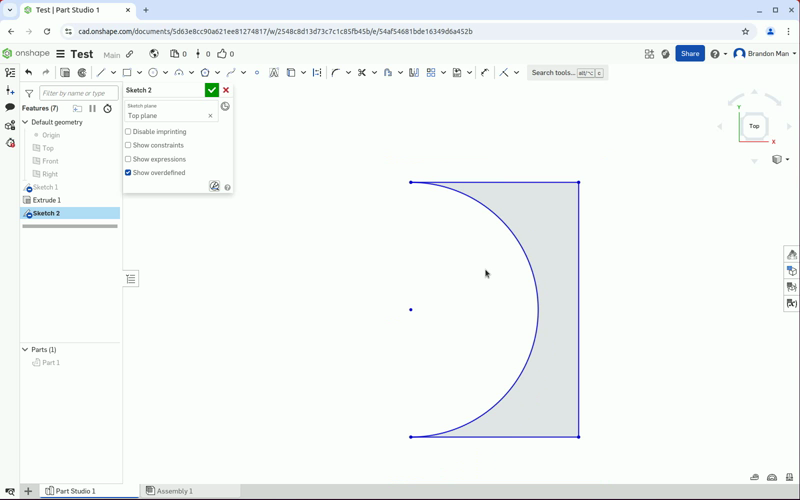
scroll(-6)
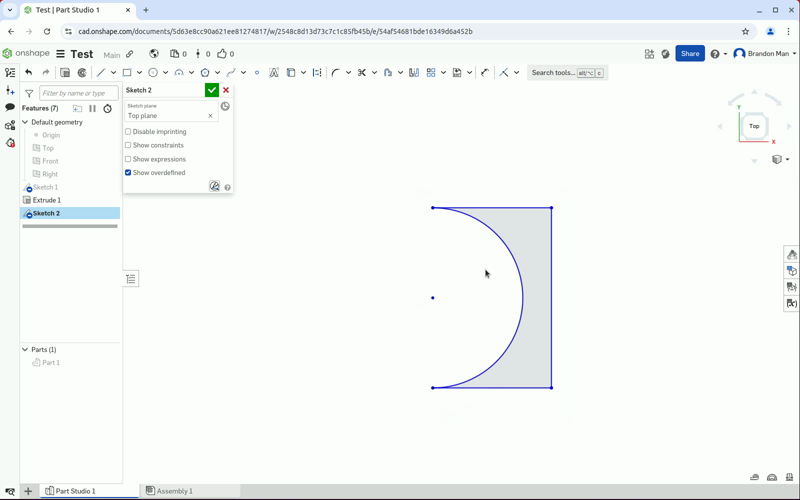
scroll(-6)
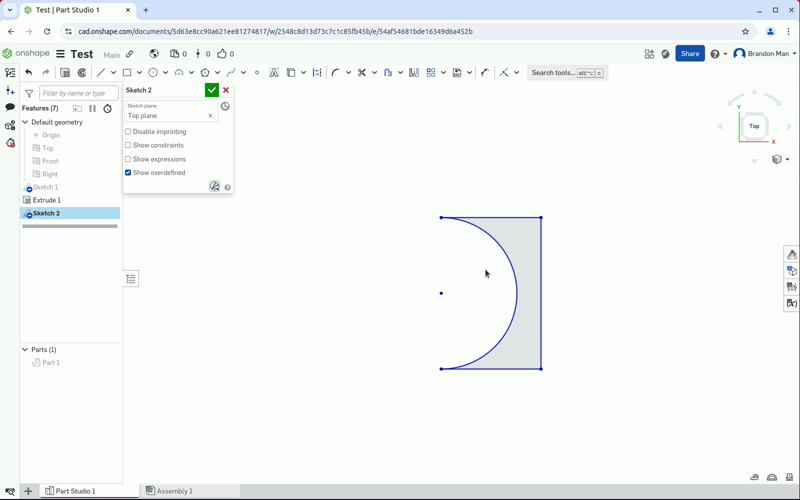
scroll(-6)
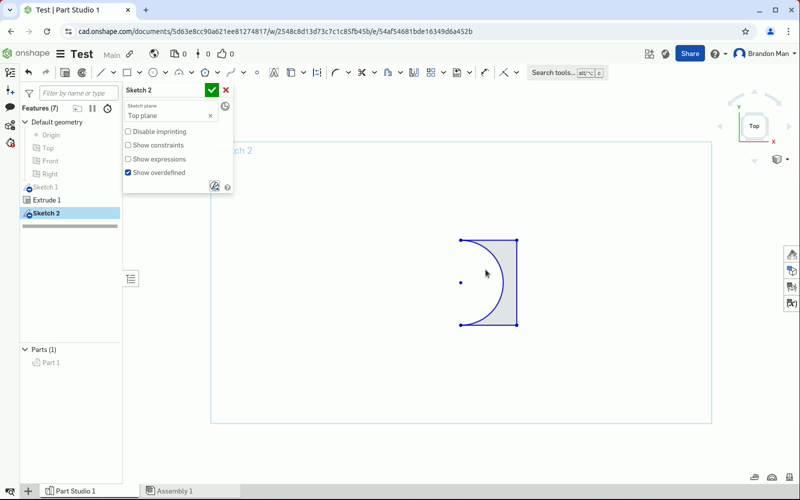
mouse_move(73, 352)
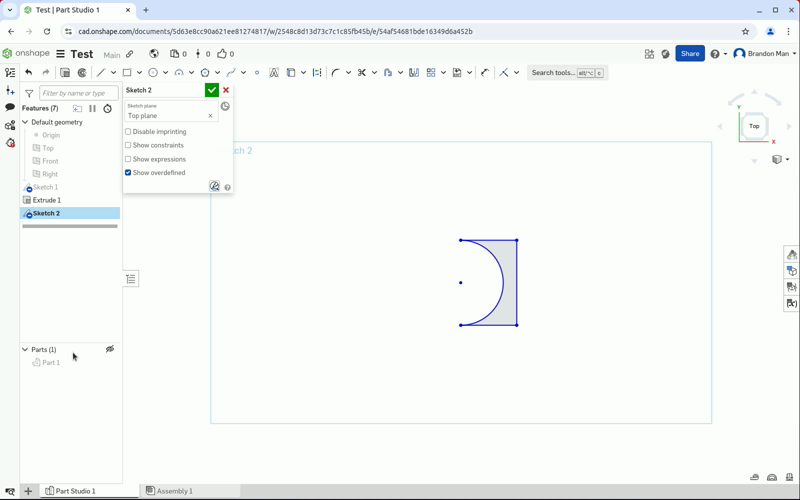
key(shift+y)
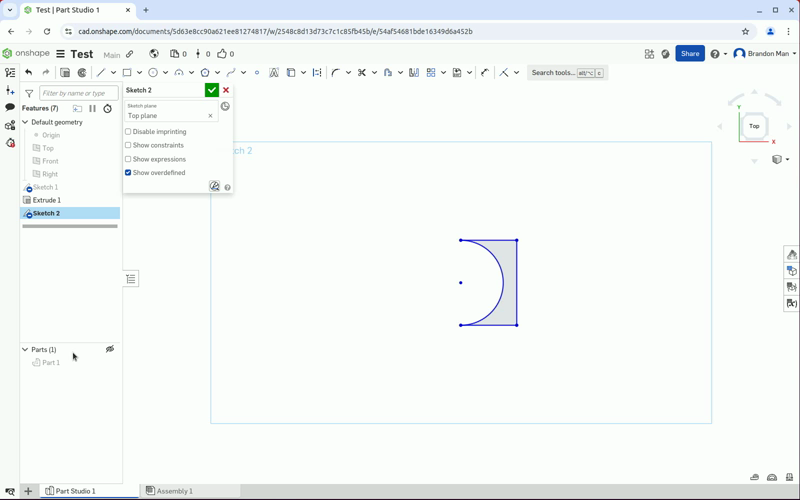
key(shift+e)
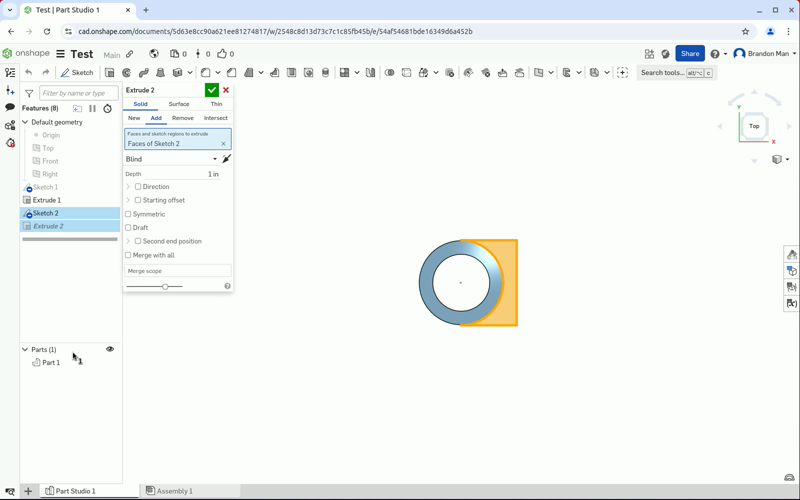
mouse_move(143, 106)
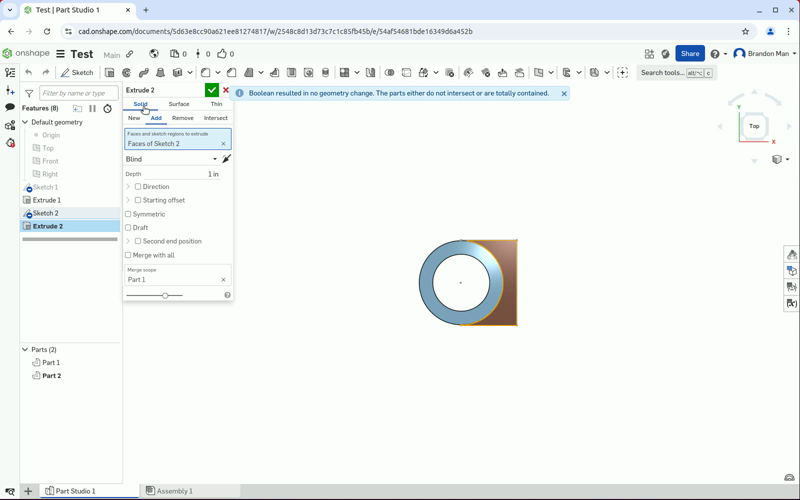
click(143, 106)
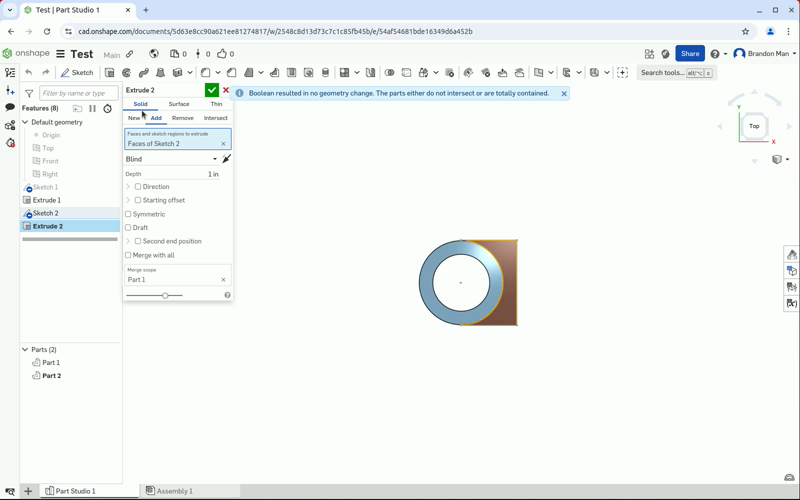
mouse_move(137, 120)
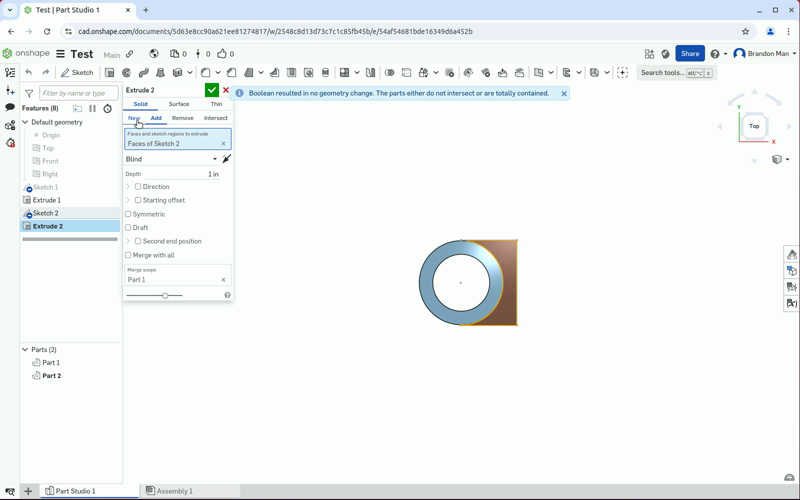
click(137, 120)
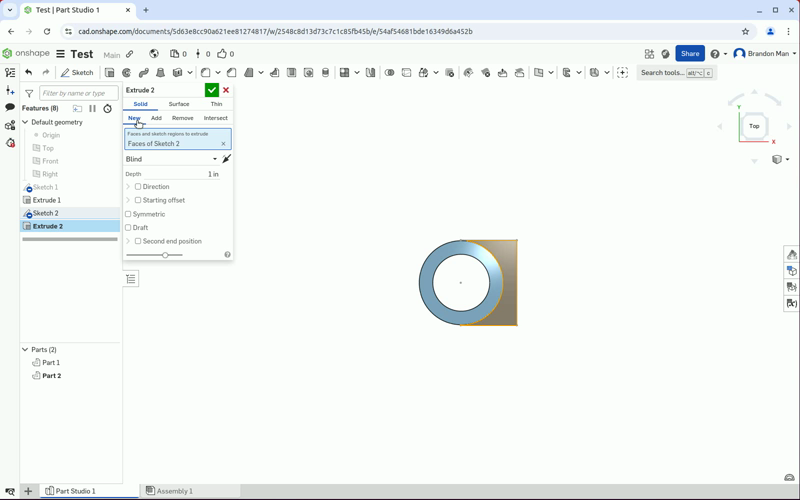
key(tab, 4)
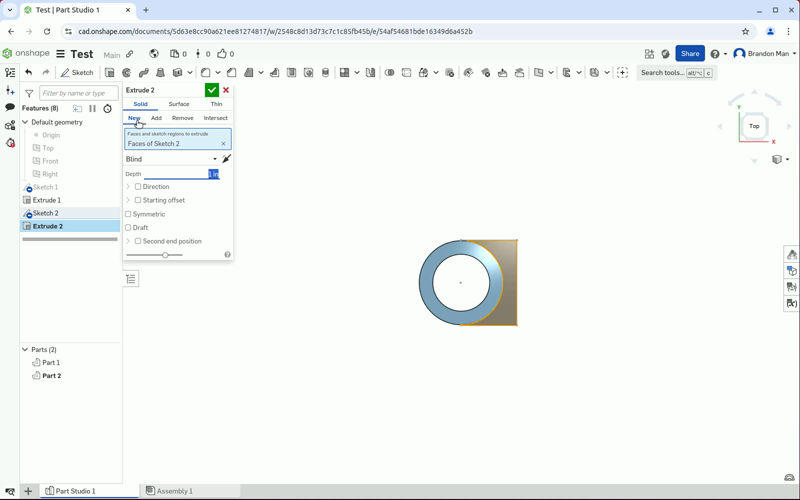
text(11.554)
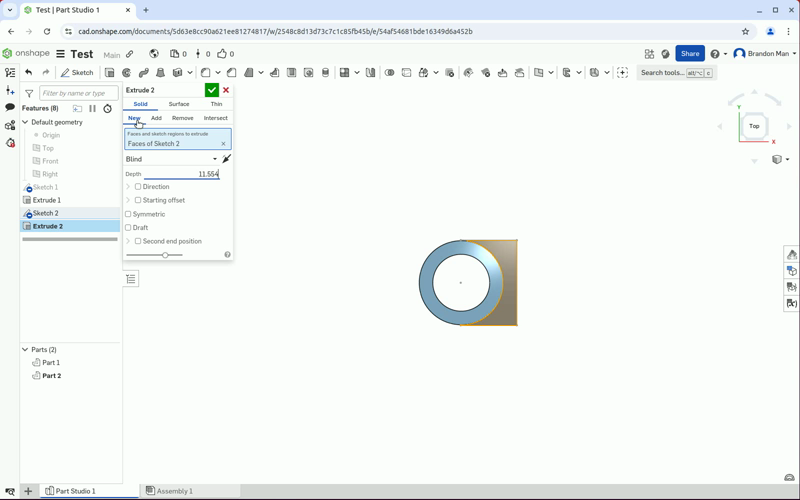
key(tab, 3)
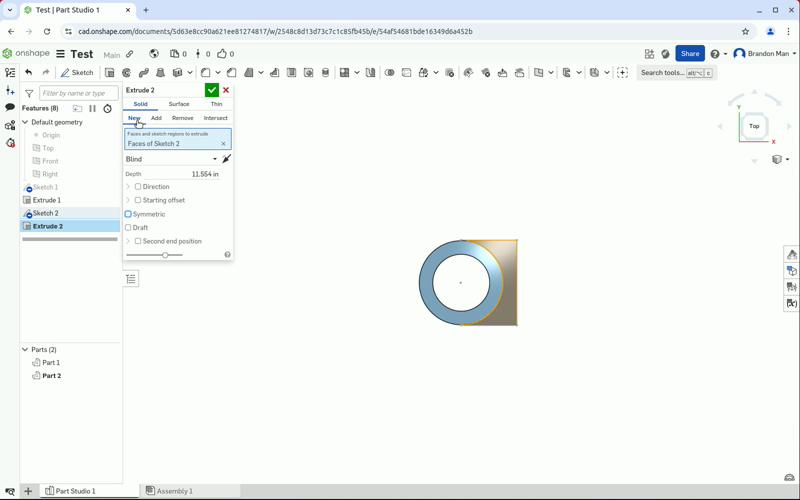
key(space)
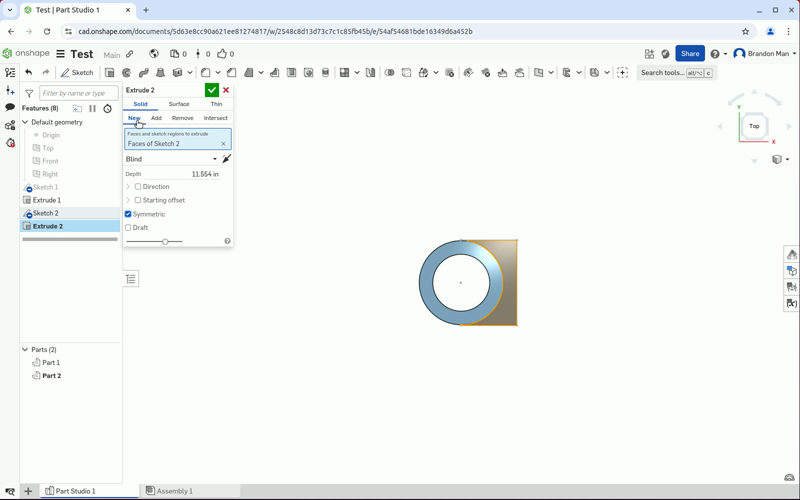
key(enter)
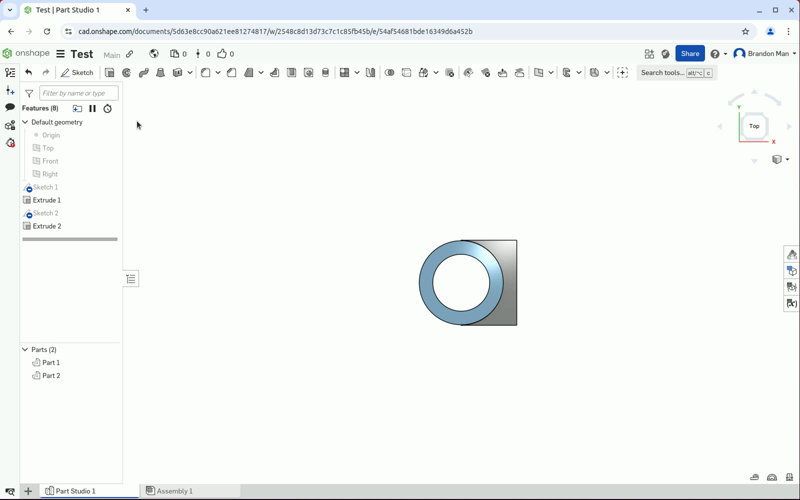
key(shift+h)
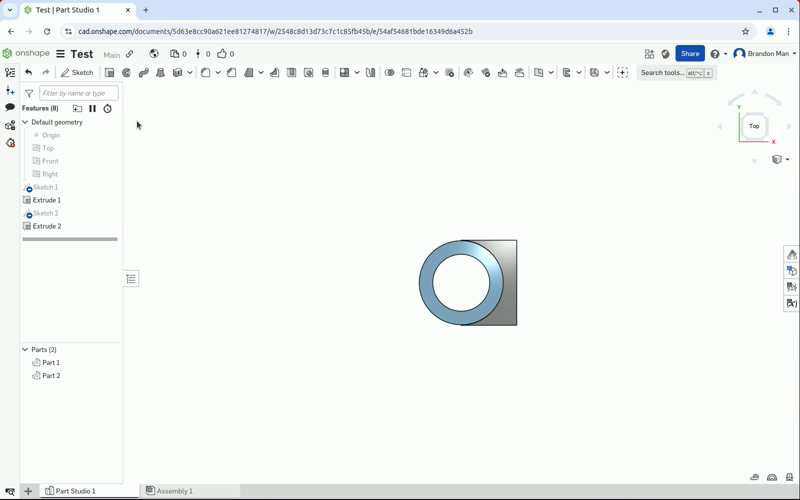
key(shift+h)
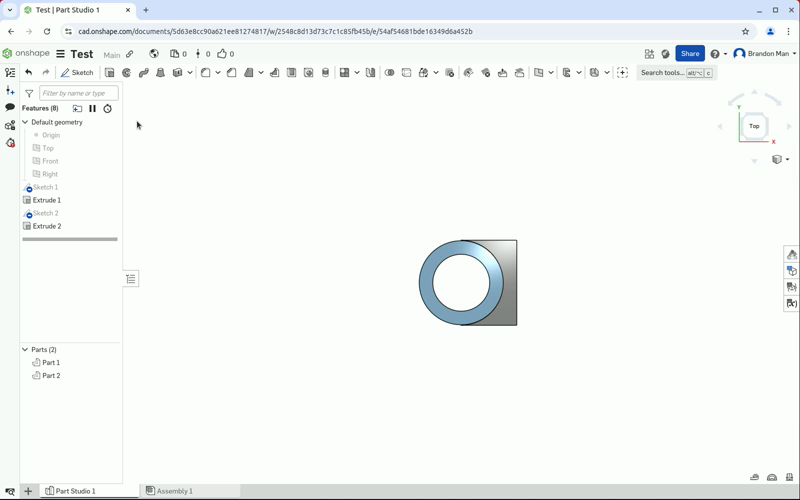
mouse_move(73, 189)
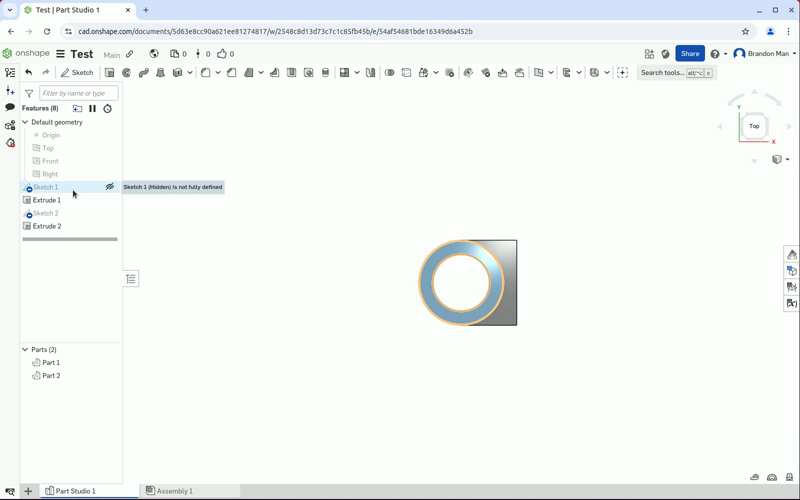
click(73, 189)
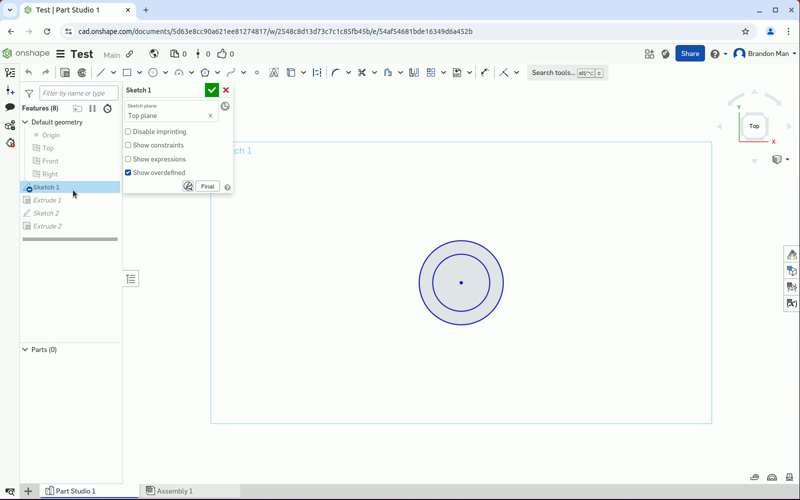
mouse_move(229, 92)
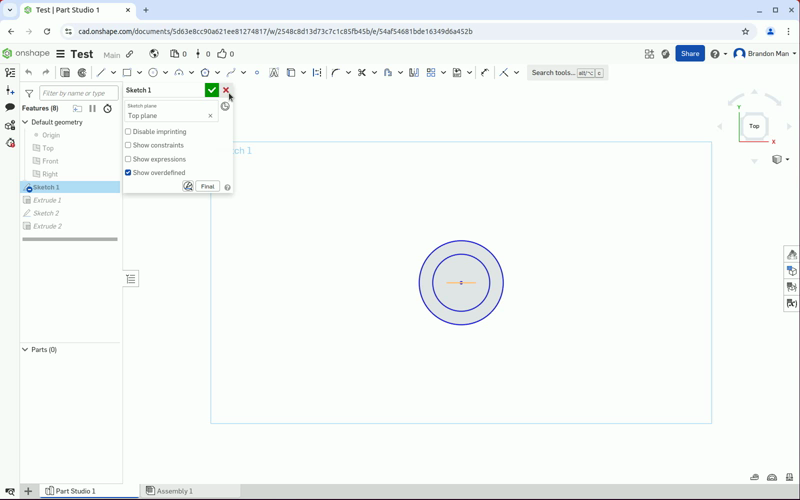
click(229, 92)
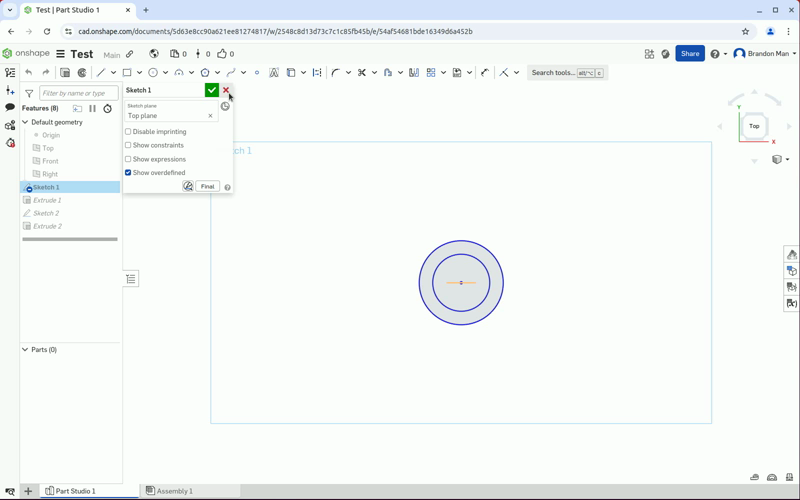
key(shift+s)
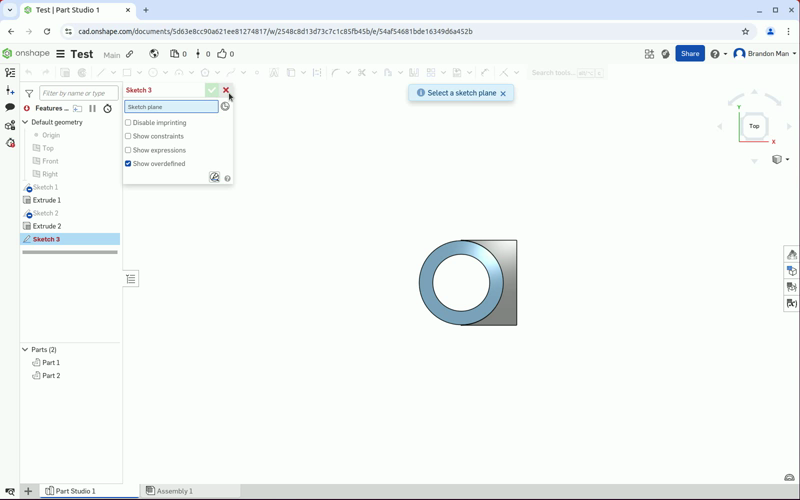
mouse_move(73, 150)
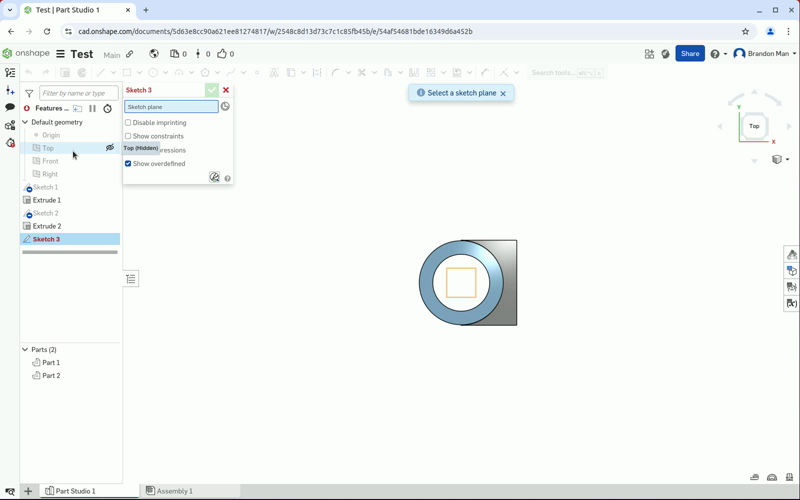
click(73, 150)
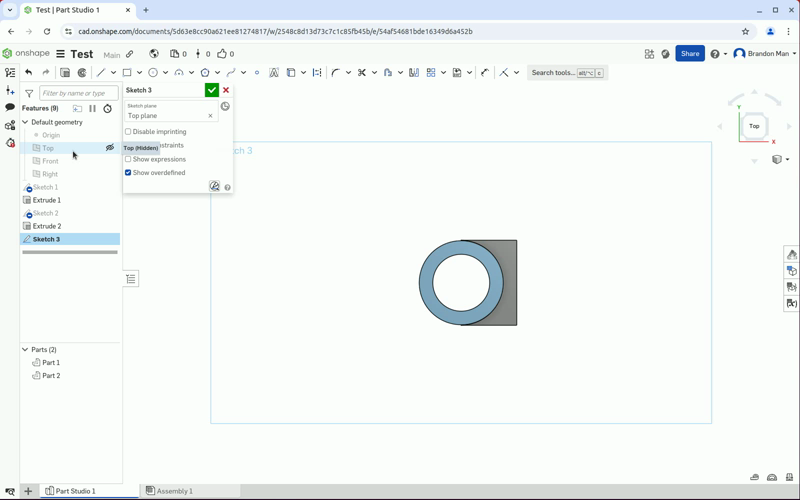
mouse_move(73, 352)
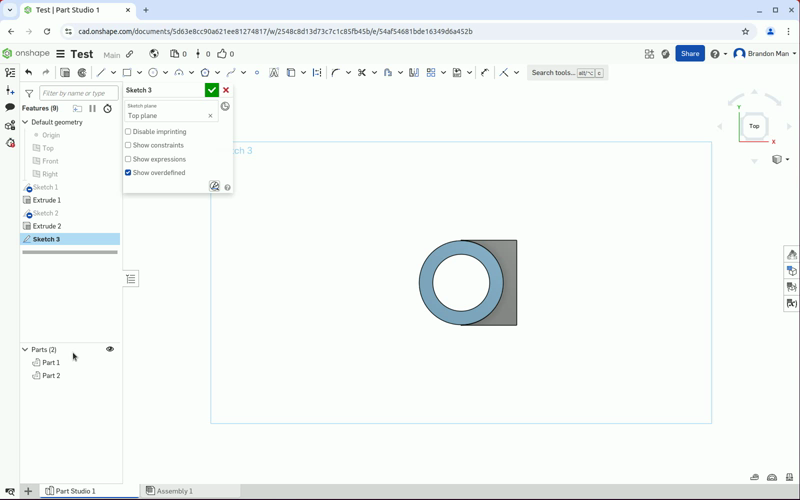
key(y)
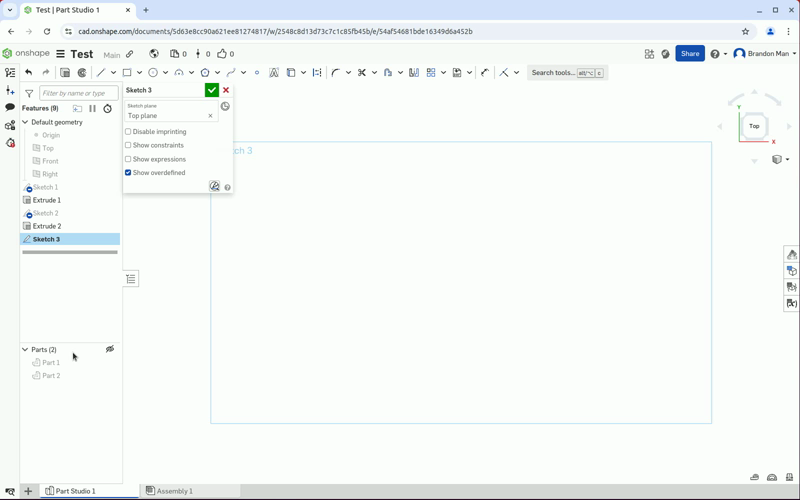
key(l)
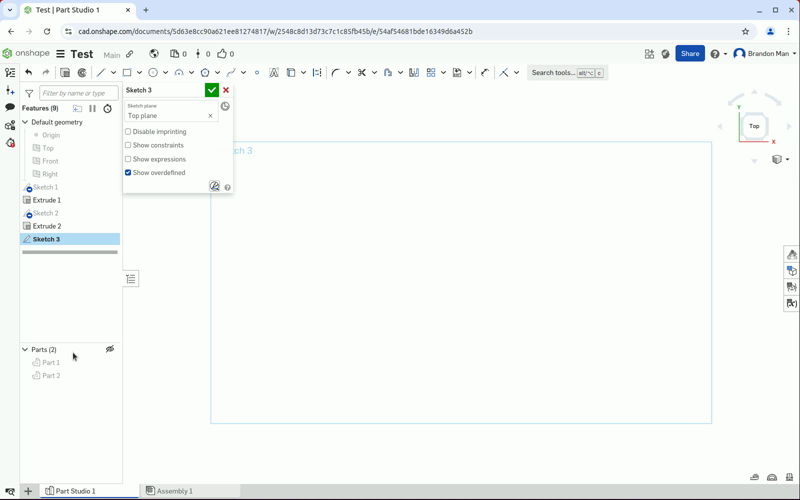
key_down(shift)
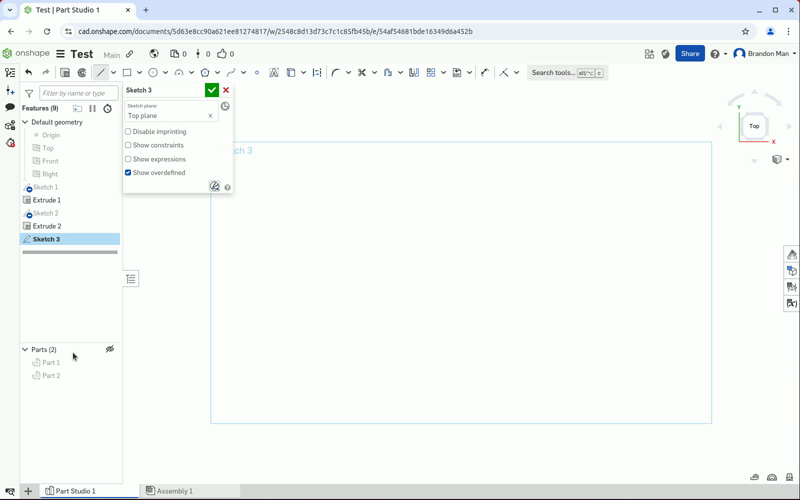
mouse_move(516, 325)
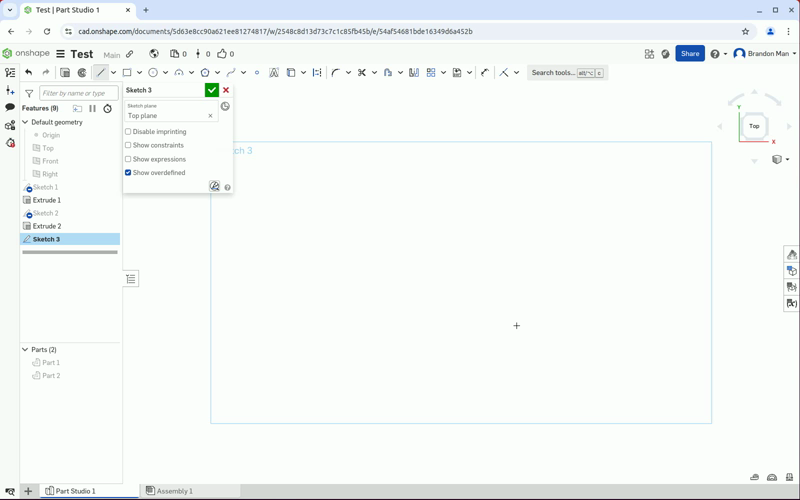
click(516, 325)
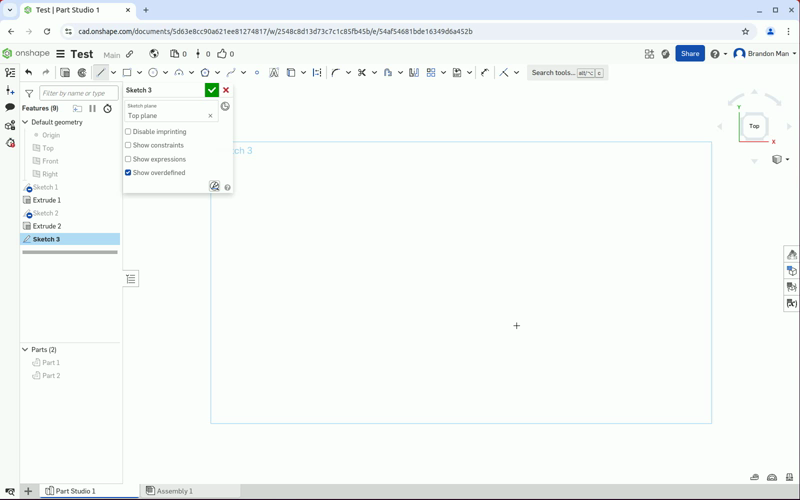
key_up(shift)
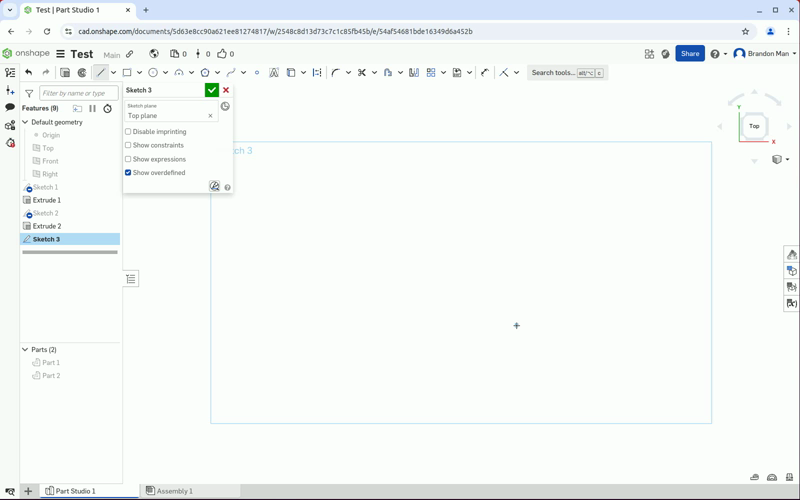
key_down(shift)
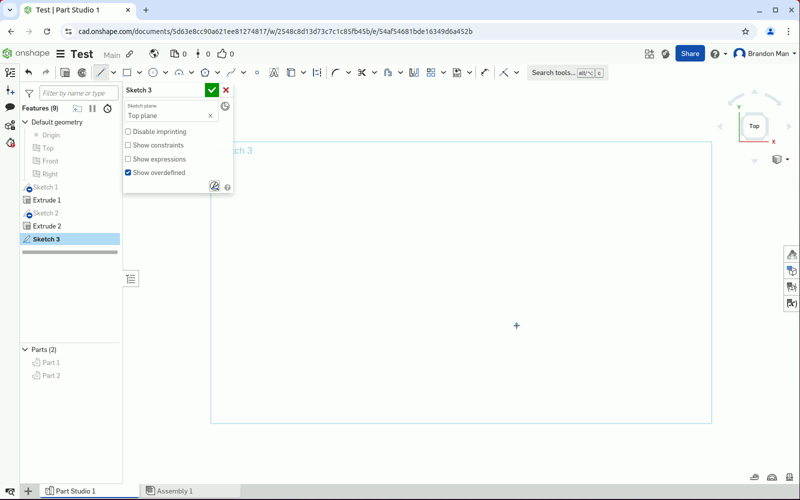
mouse_move(546, 325)
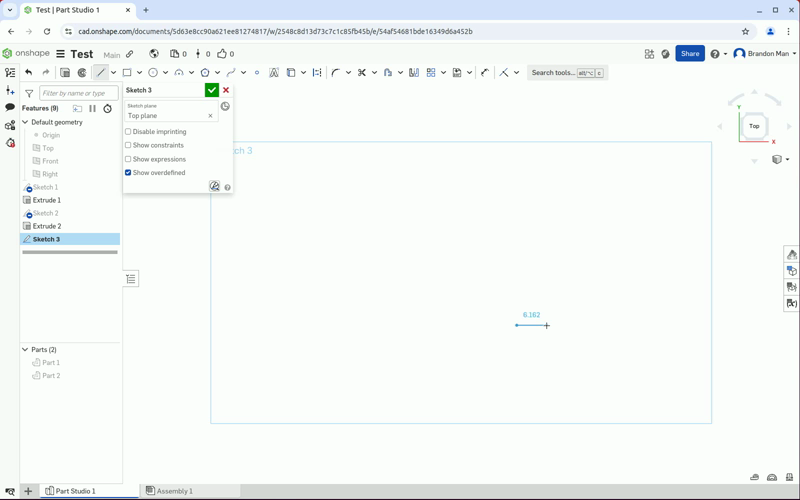
mouse_move(573, 325)
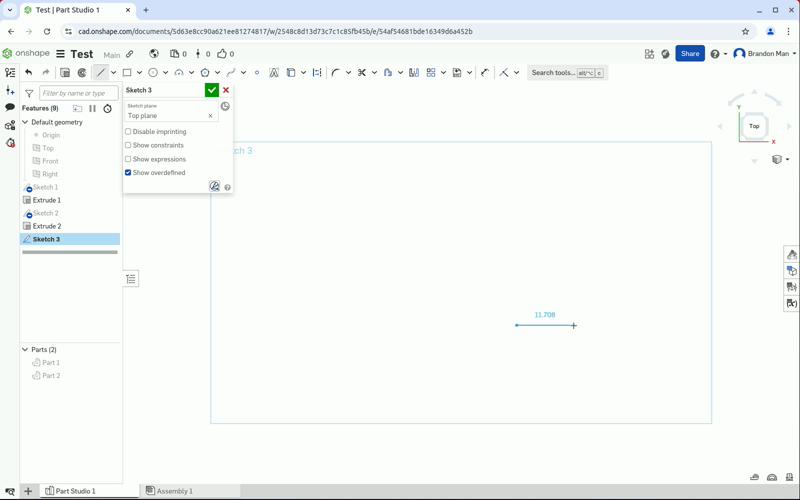
click(573, 325)
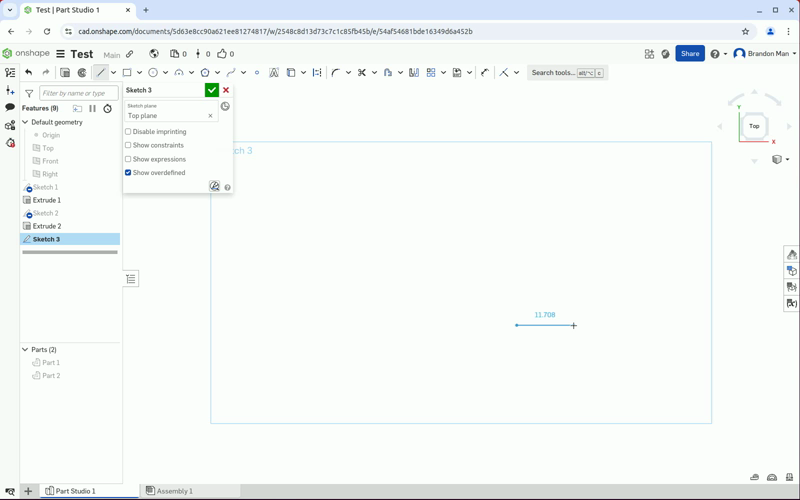
key_up(shift)
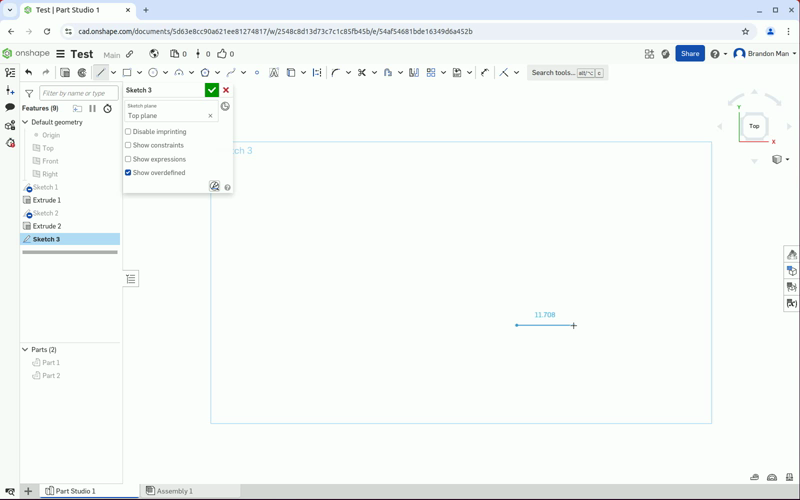
key_down(shift)
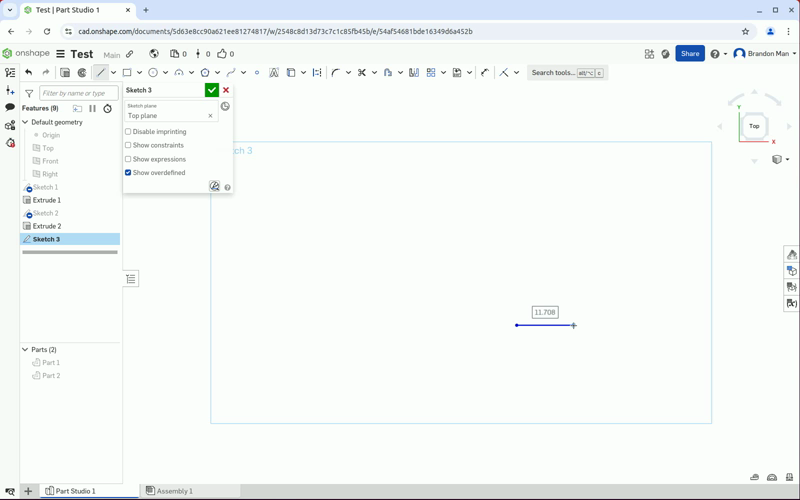
mouse_move(573, 212)
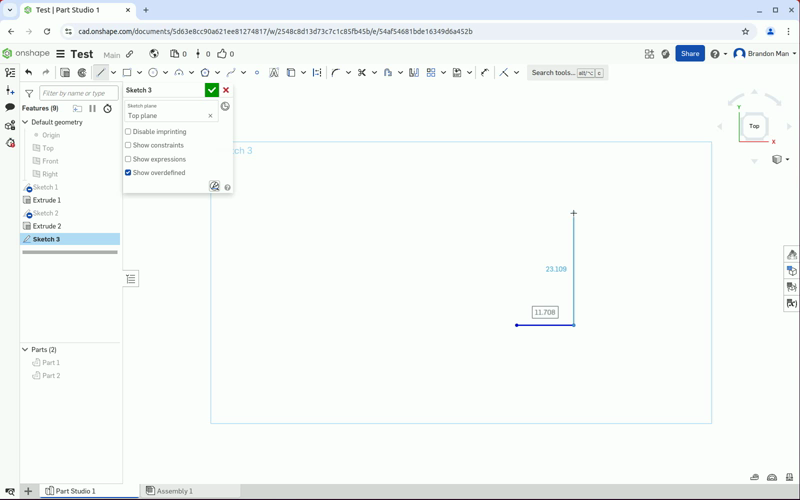
click(573, 212)
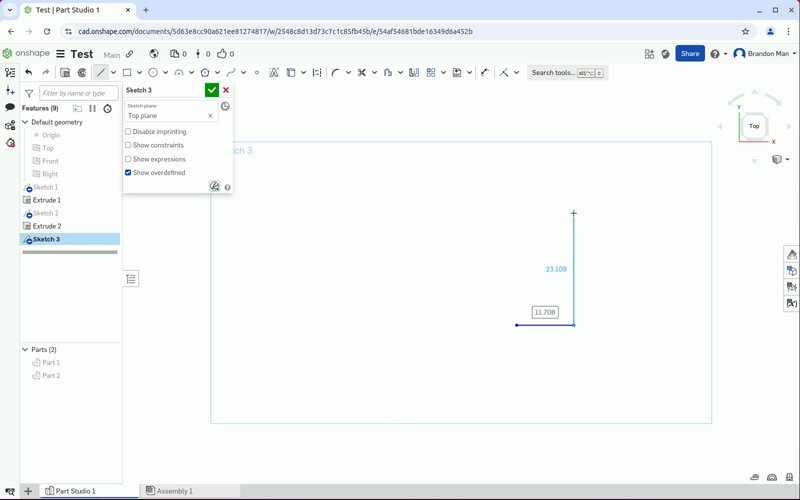
key_up(shift)
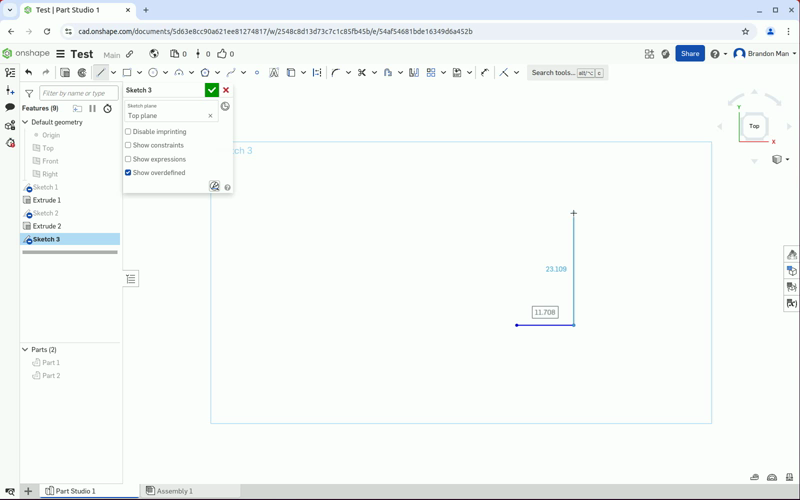
key_down(shift)
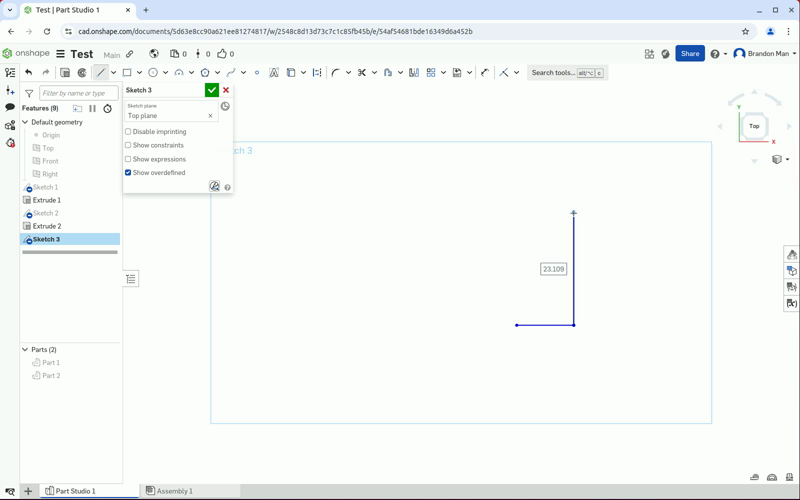
mouse_move(589, 212)
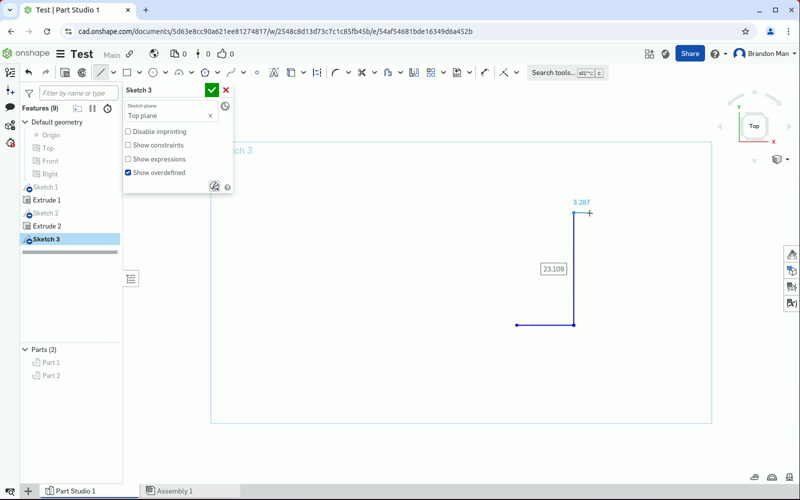
mouse_move(516, 212)
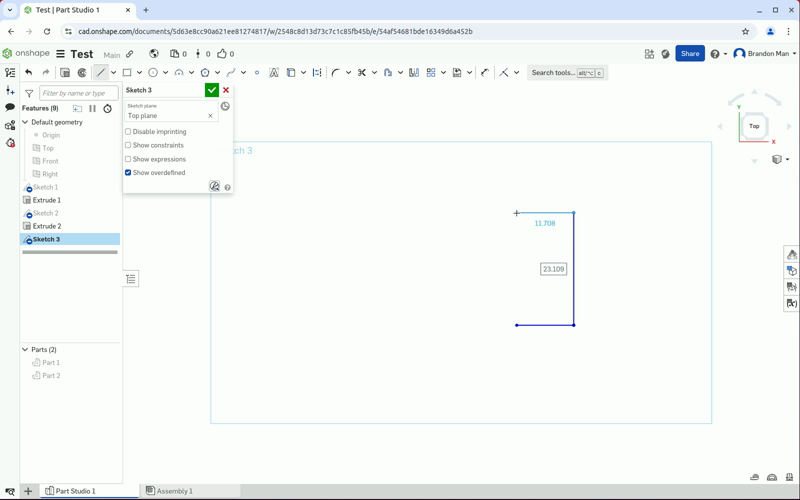
click(516, 212)
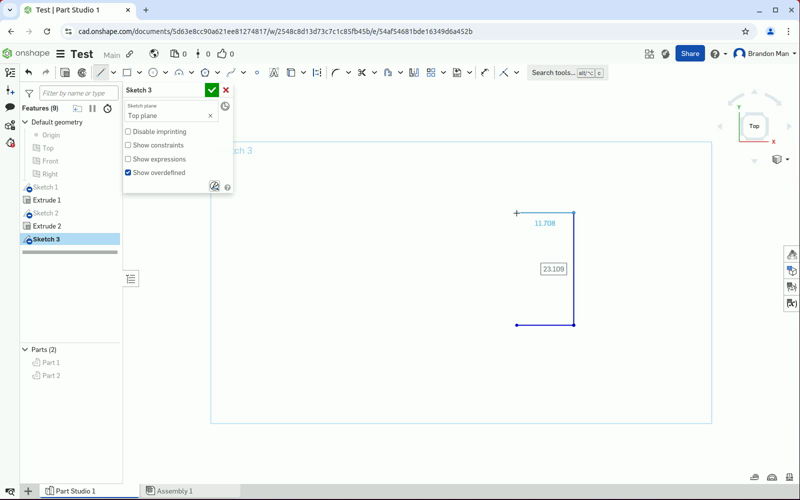
key_up(shift)
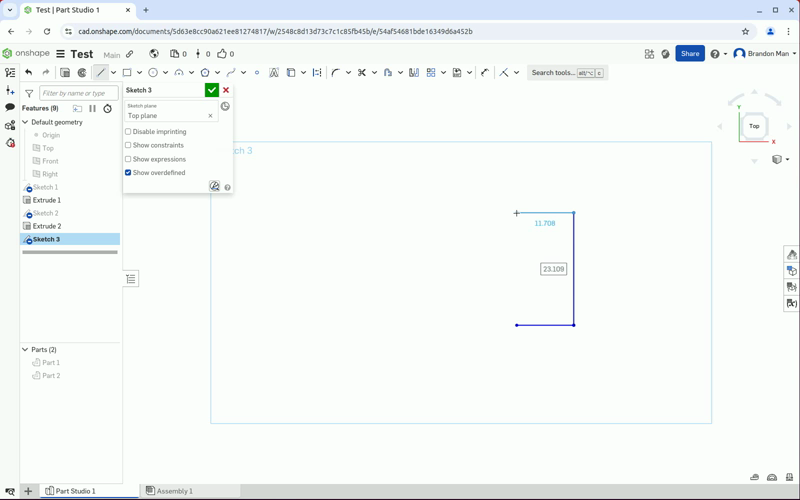
key_down(shift)
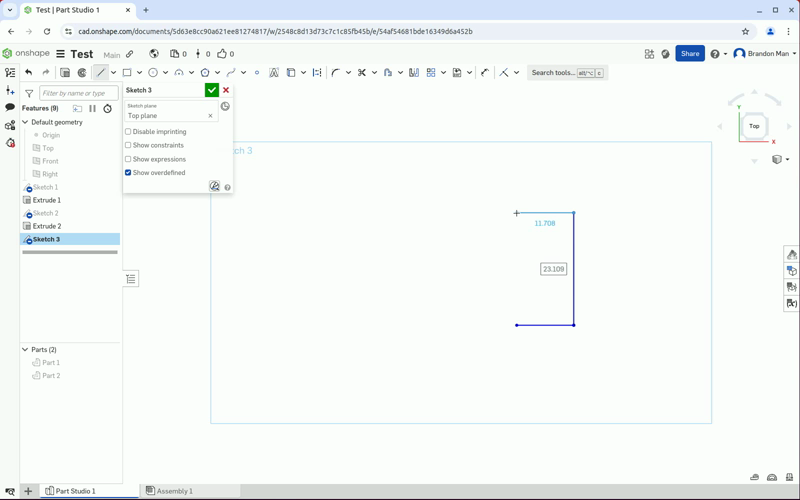
mouse_move(546, 212)
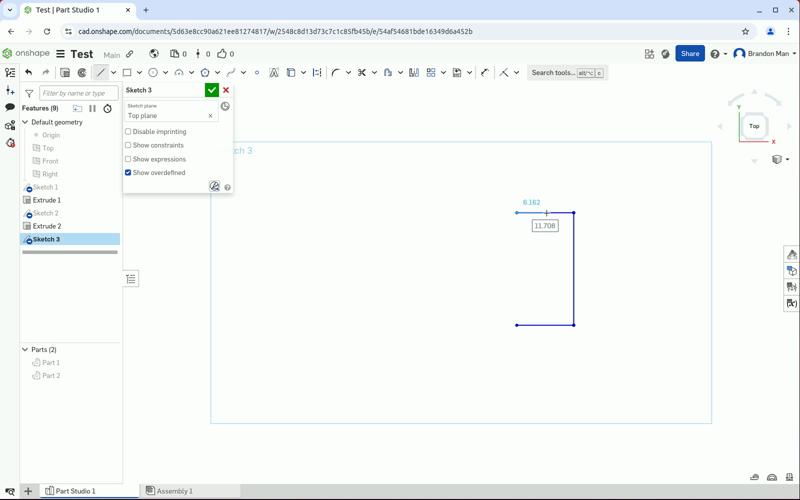
mouse_move(516, 240)
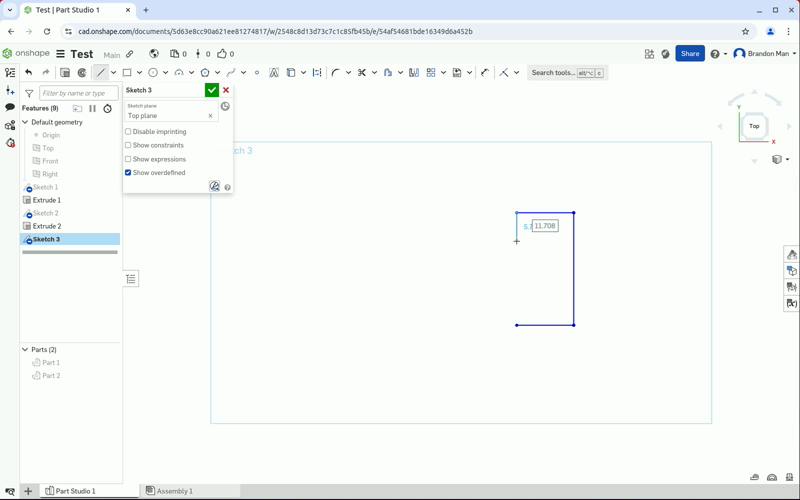
click(516, 240)
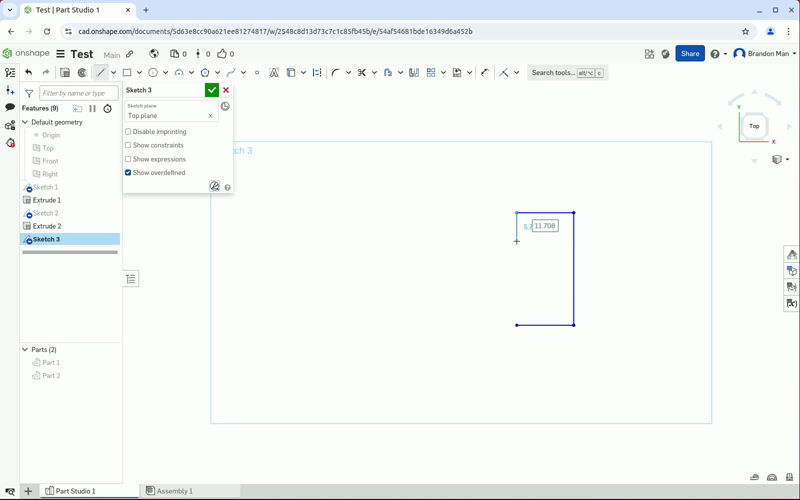
key_up(shift)
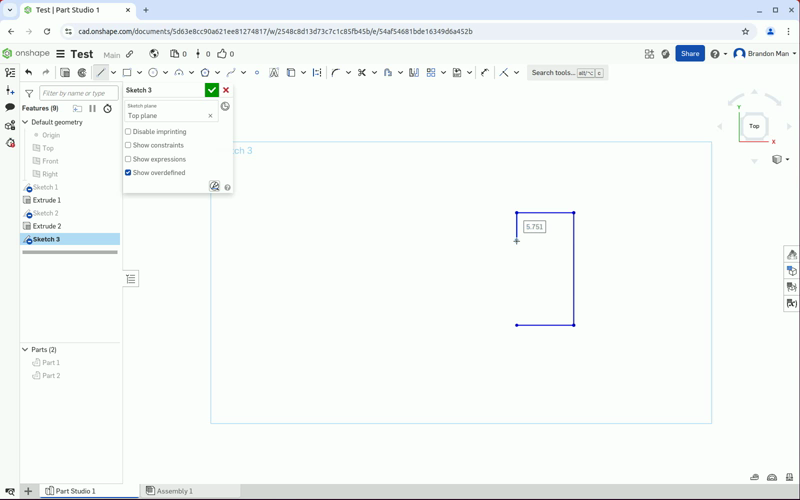
key_down(shift)
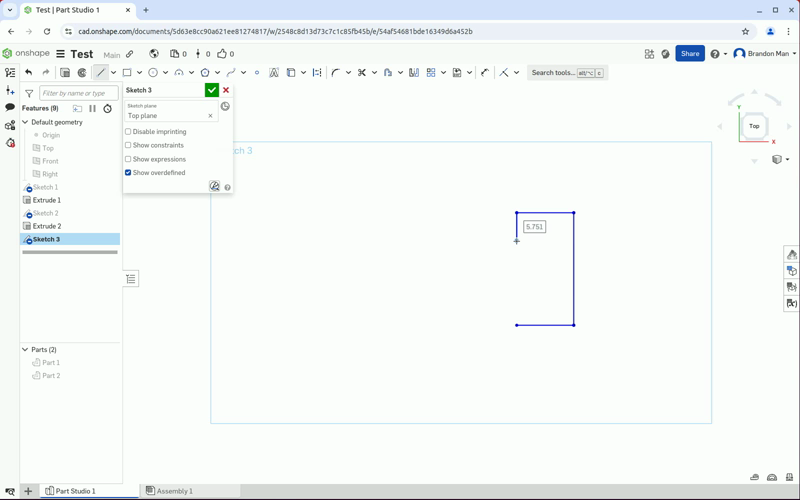
mouse_move(546, 240)
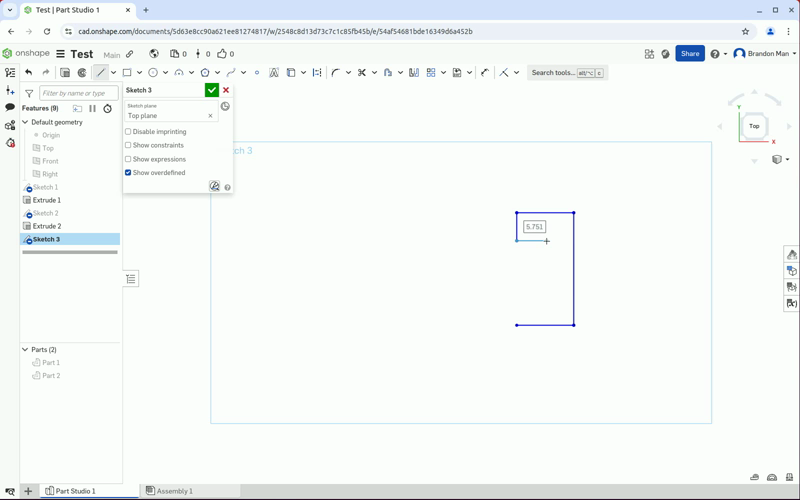
mouse_move(516, 282)
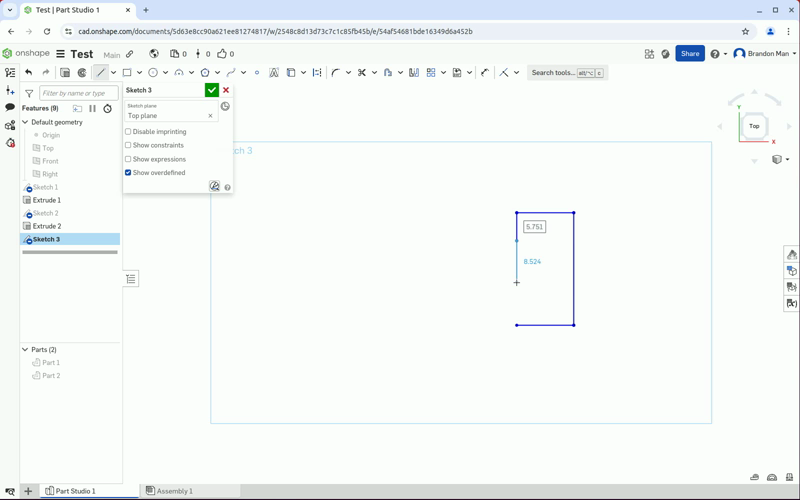
click(516, 282)
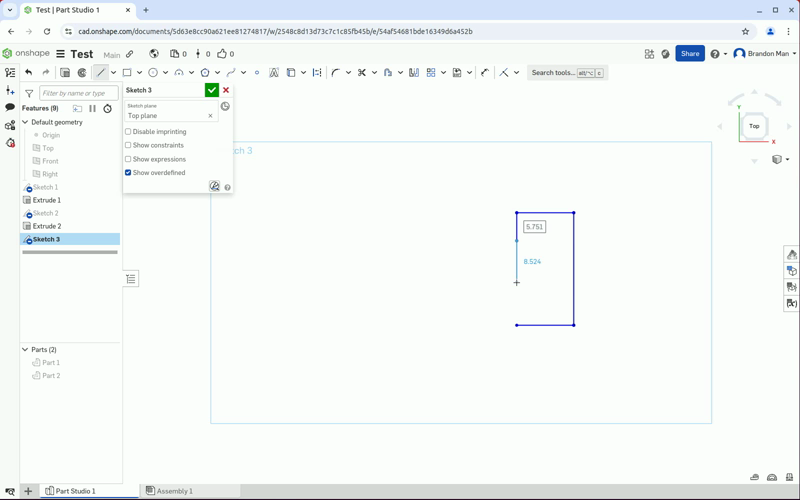
key_up(shift)
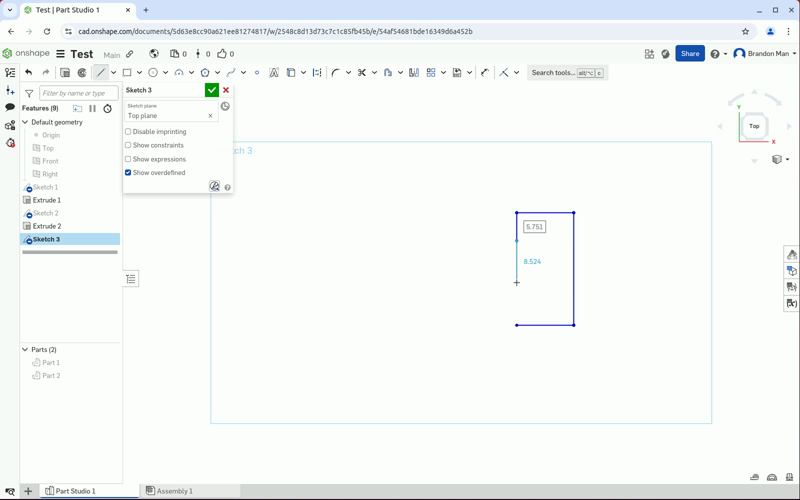
mouse_move(546, 282)
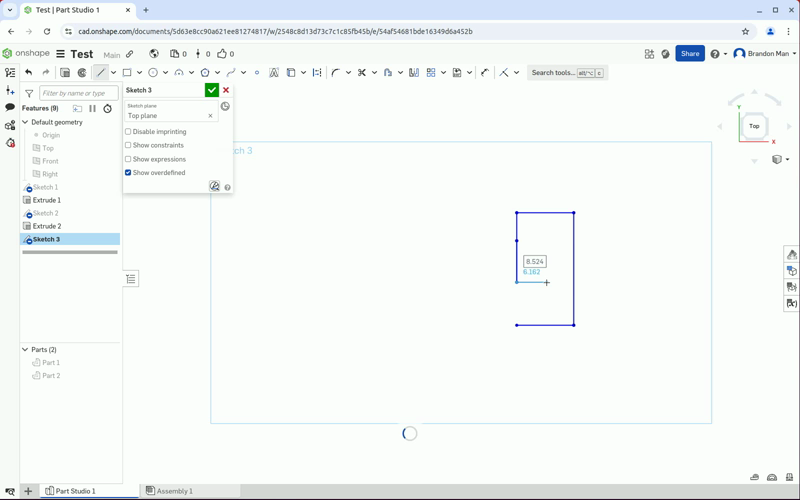
key_down(shift)
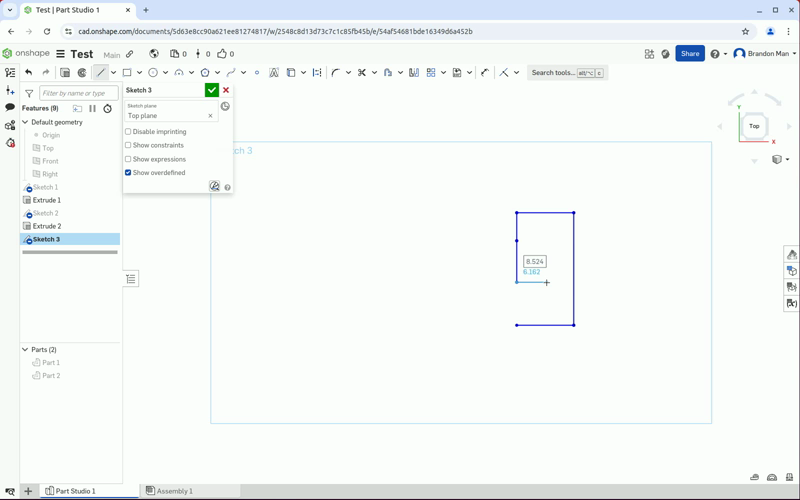
mouse_move(516, 325)
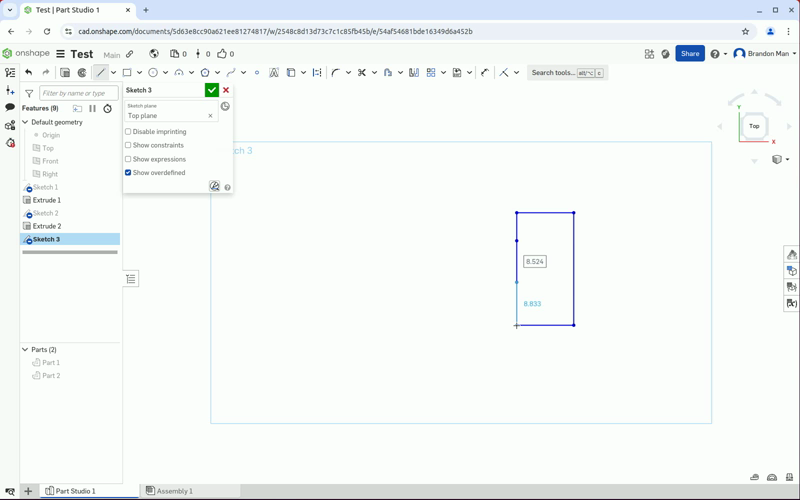
key_up(shift)
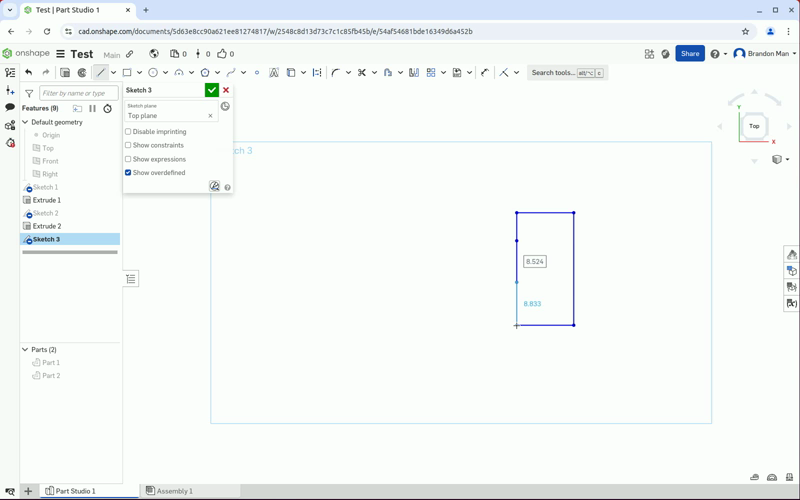
click(516, 325)
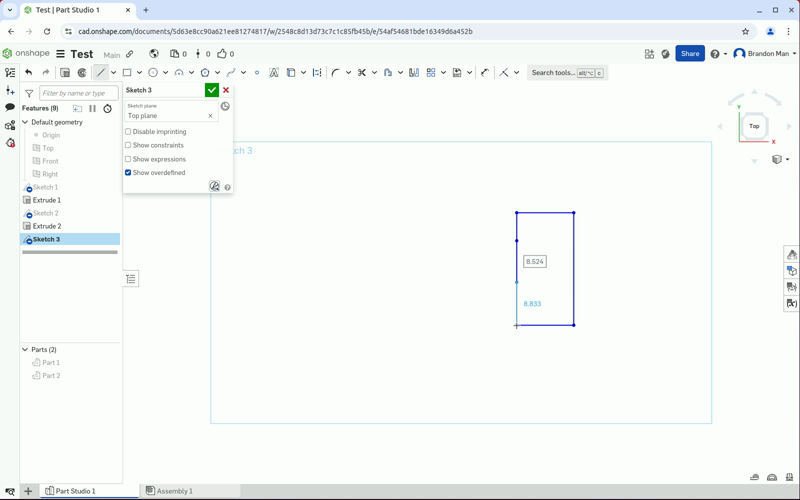
key(esc)
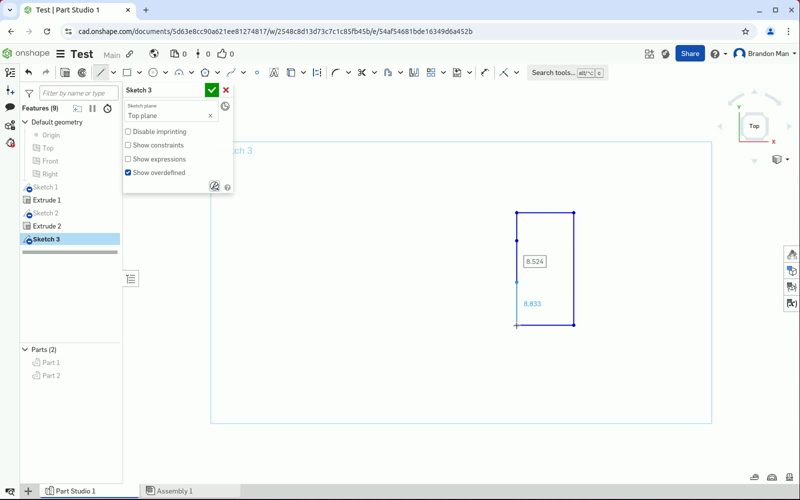
mouse_move(545, 237)
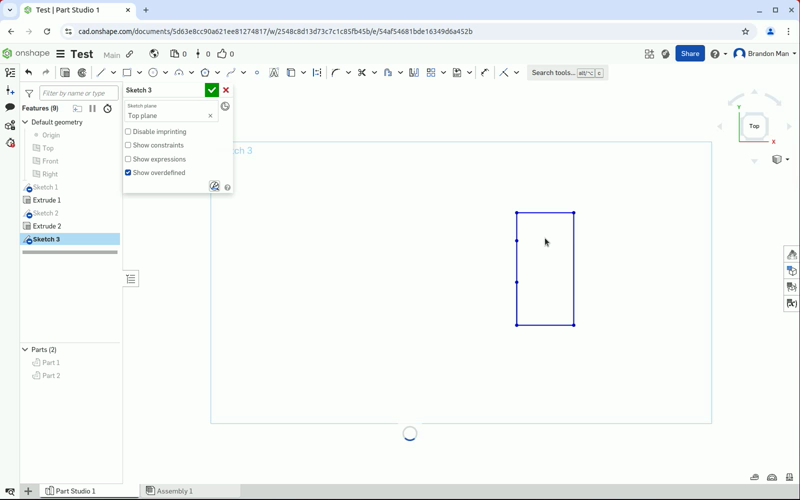
click(545, 237)
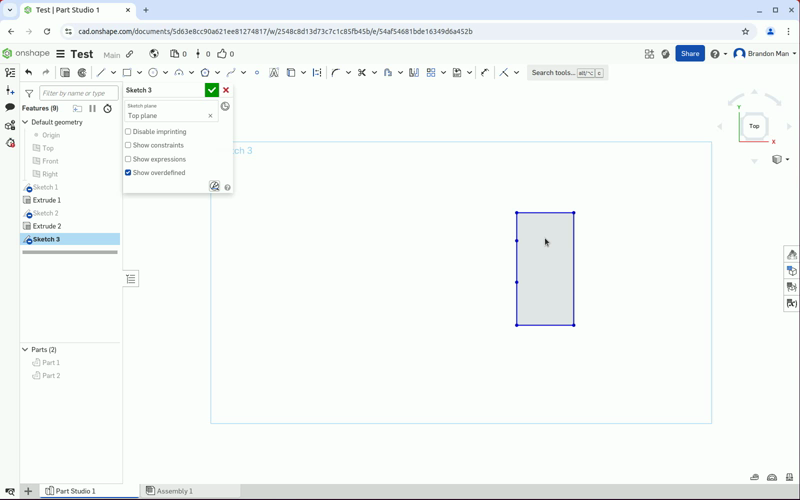
mouse_move(73, 352)
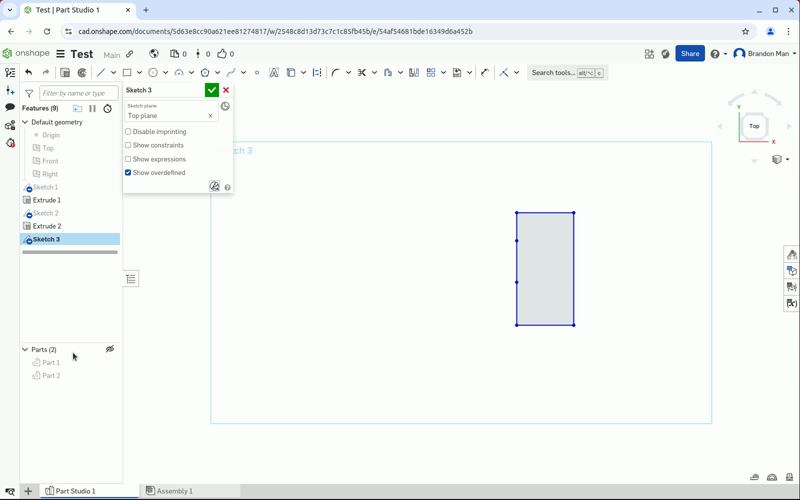
key(shift+y)
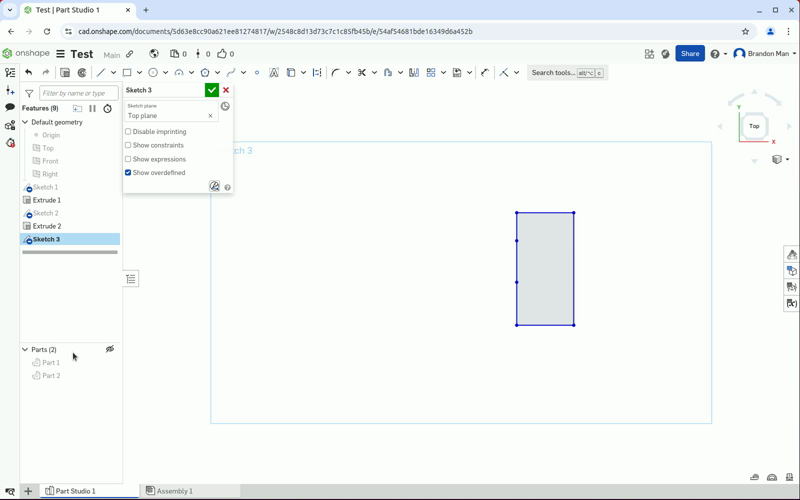
key(shift+e)
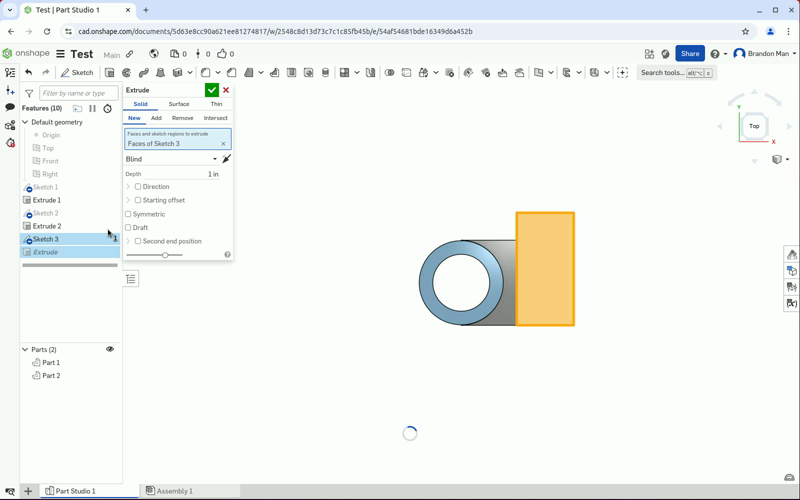
mouse_move(143, 106)
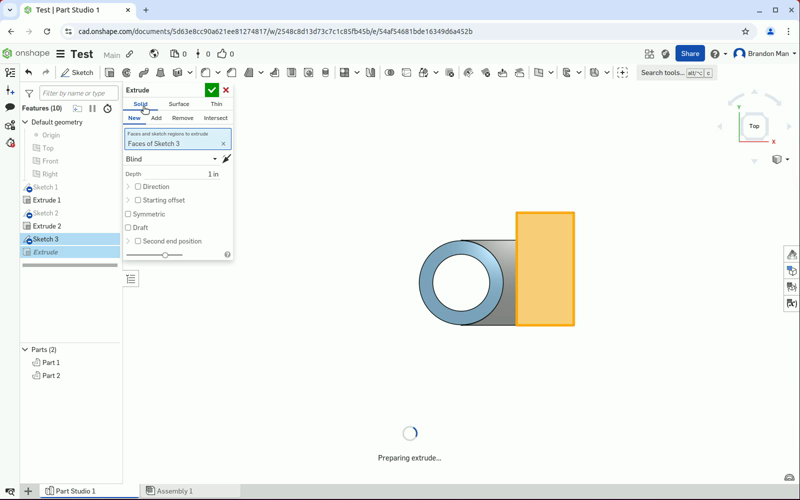
click(143, 106)
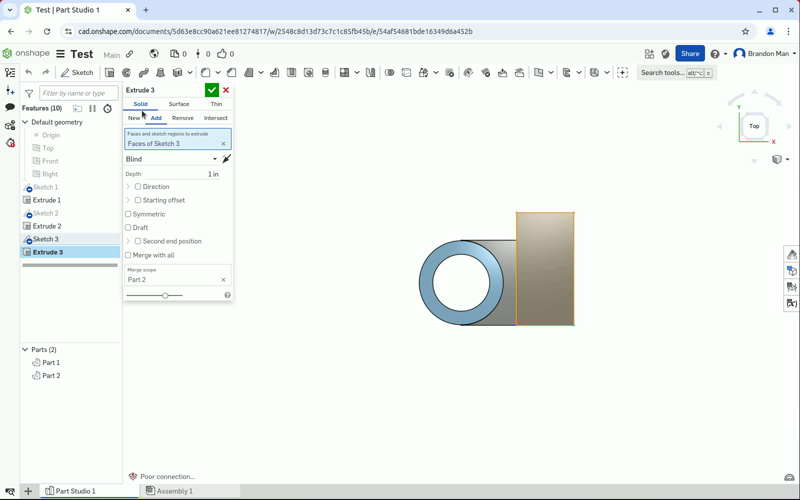
mouse_move(137, 120)
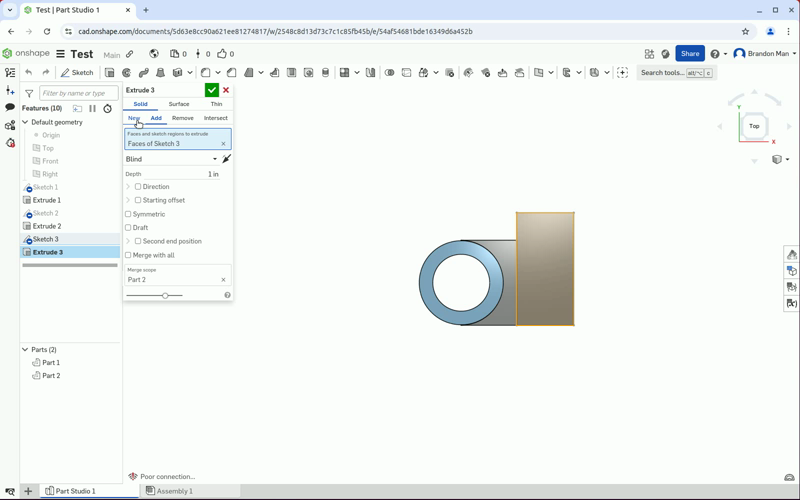
click(137, 120)
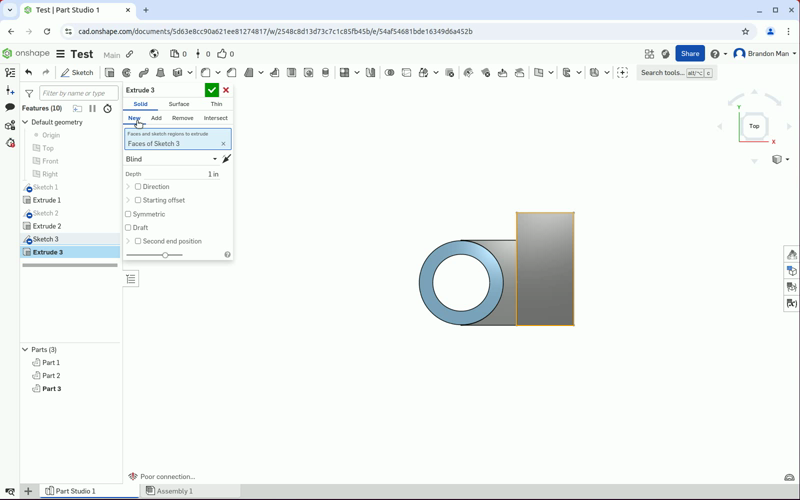
key(tab, 4)
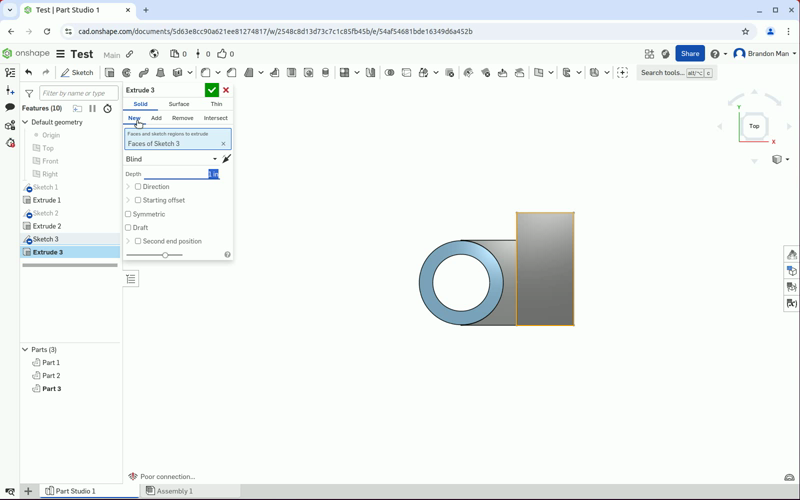
text(23.108)
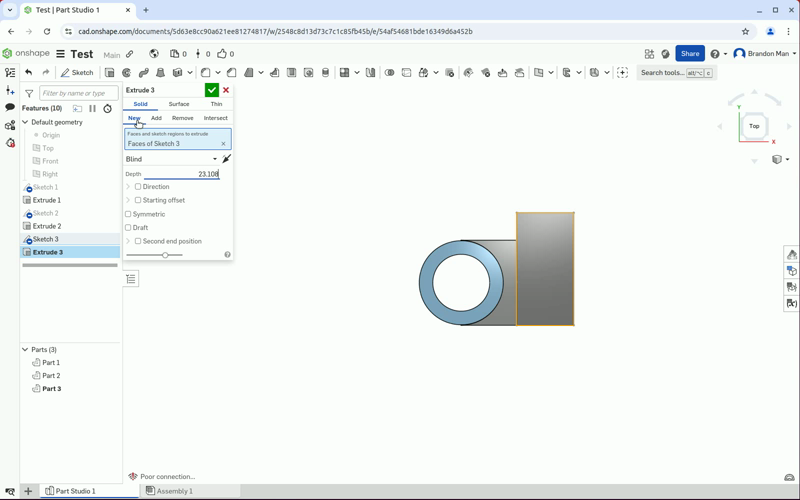
key(tab, 3)
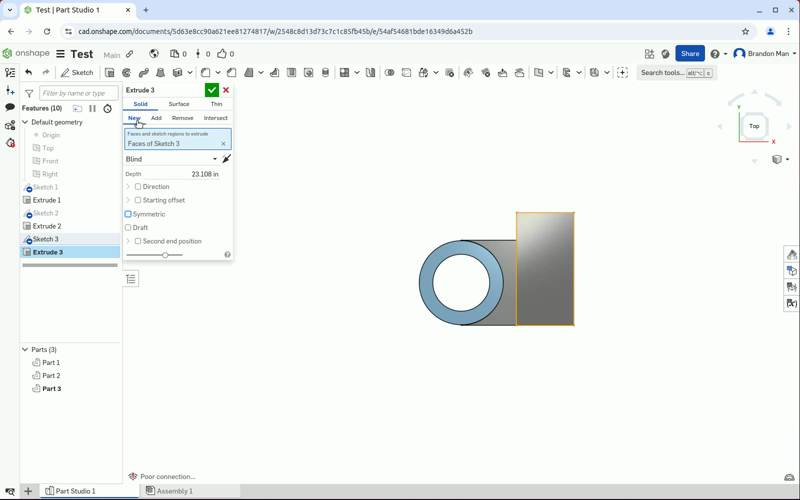
key(space)
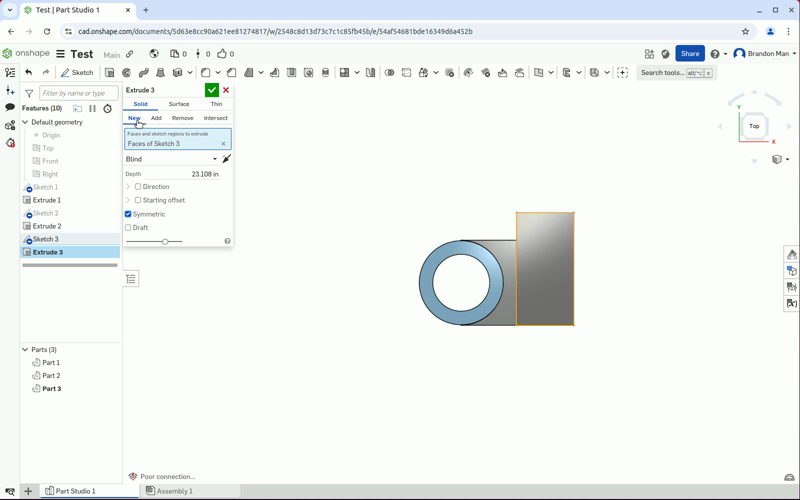
key(enter)
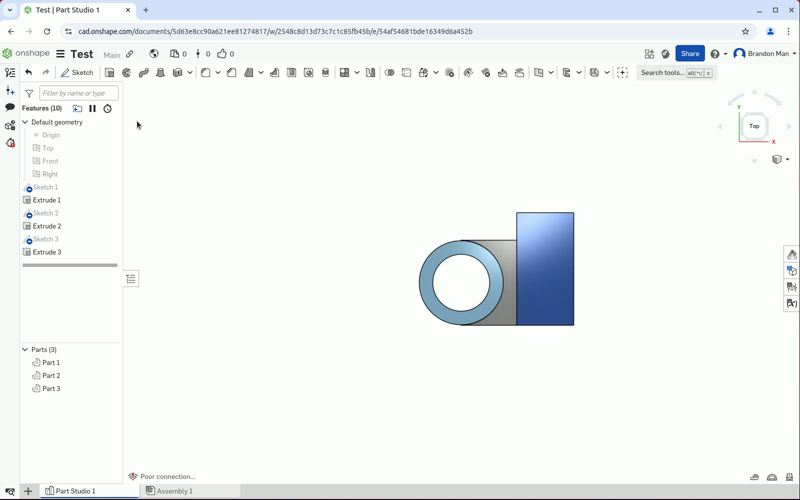
key(shift+h)
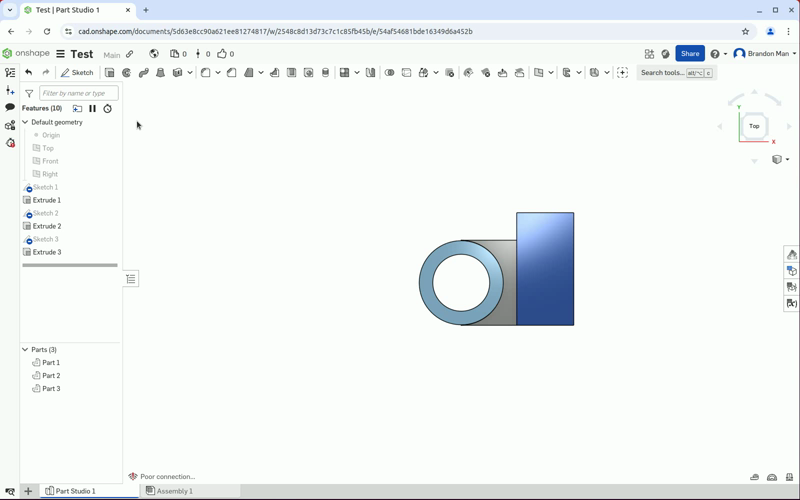
key(shift+h)
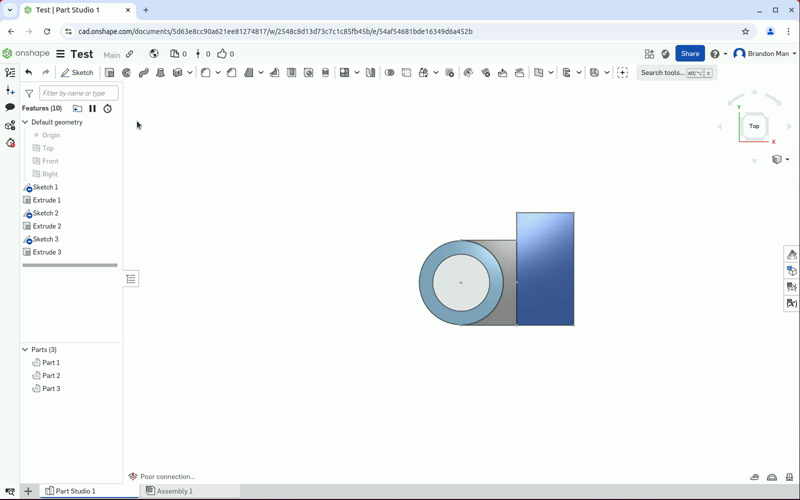
key(shift+7)
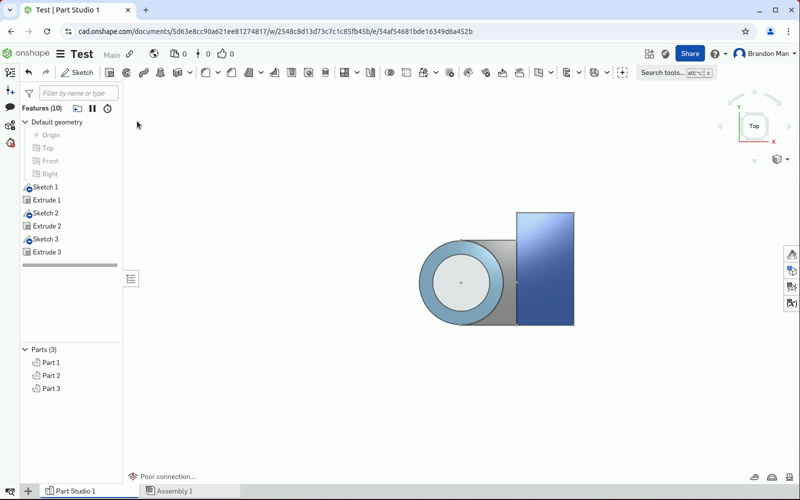
key(up, 3)
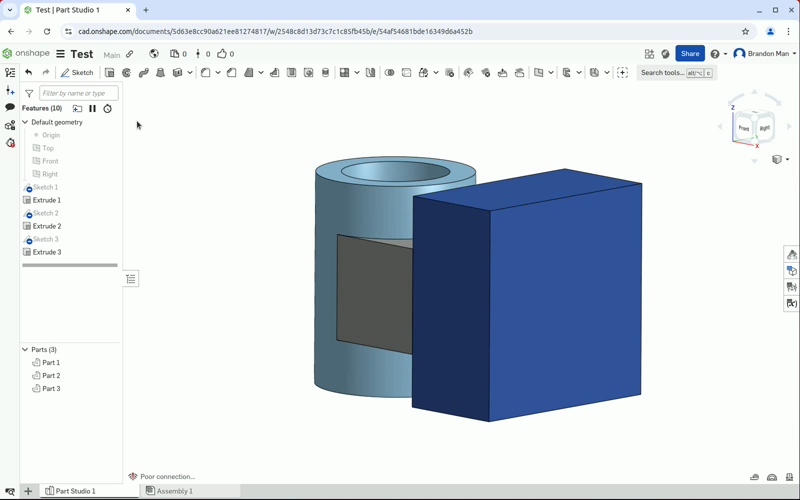
key(left, 3)
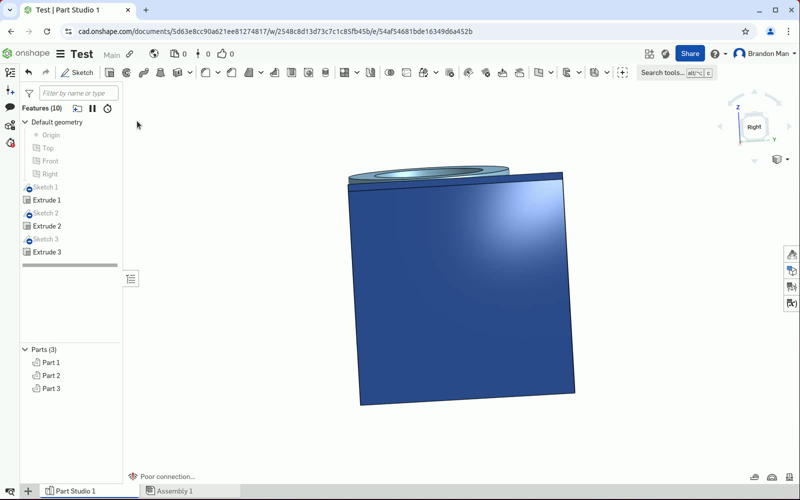
key(right, 3)
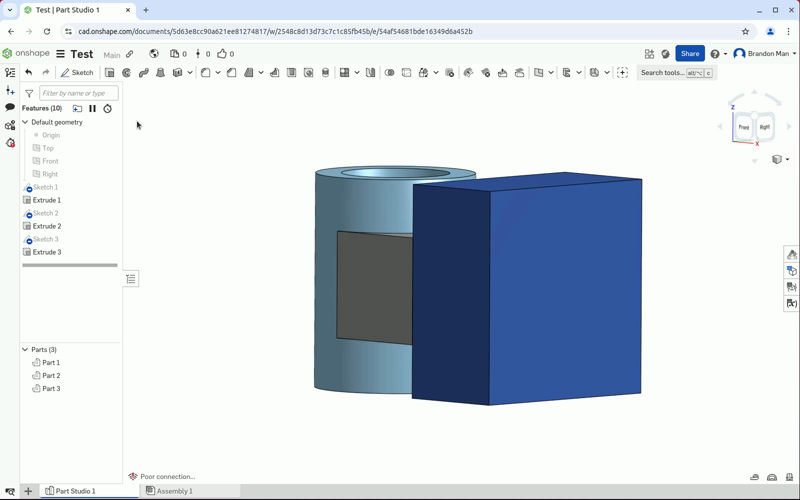
key(down, 3)
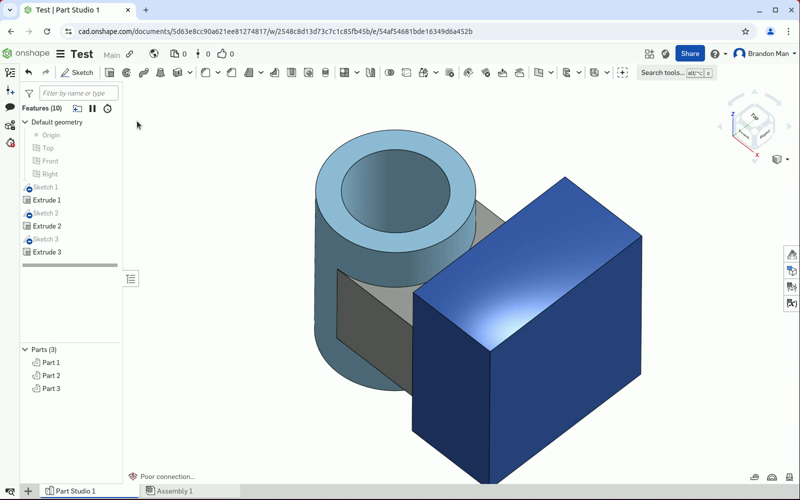
mouse_move(73, 189)
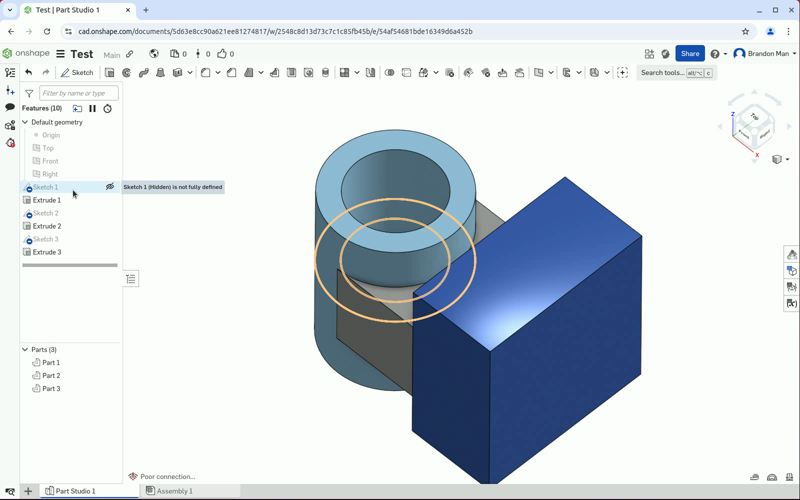
click(73, 189)